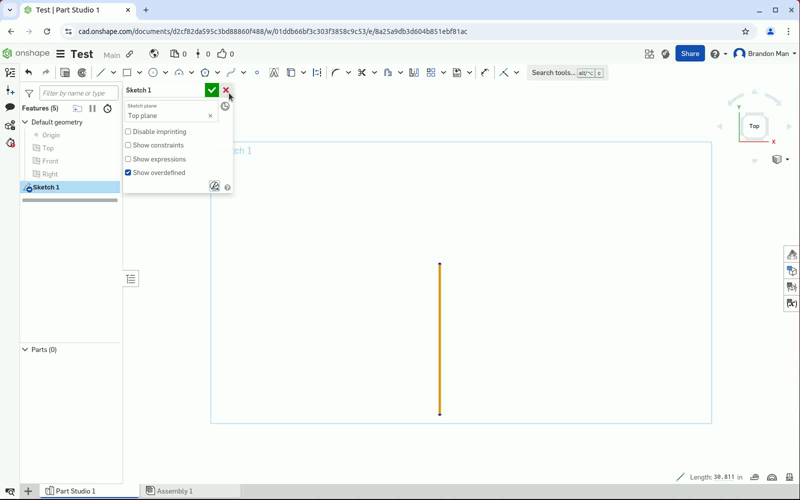
key(shift+h)
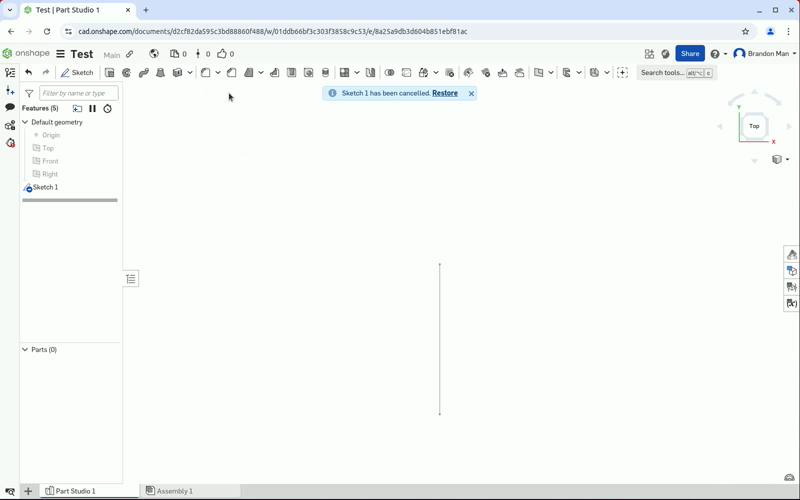
key(shift+s)
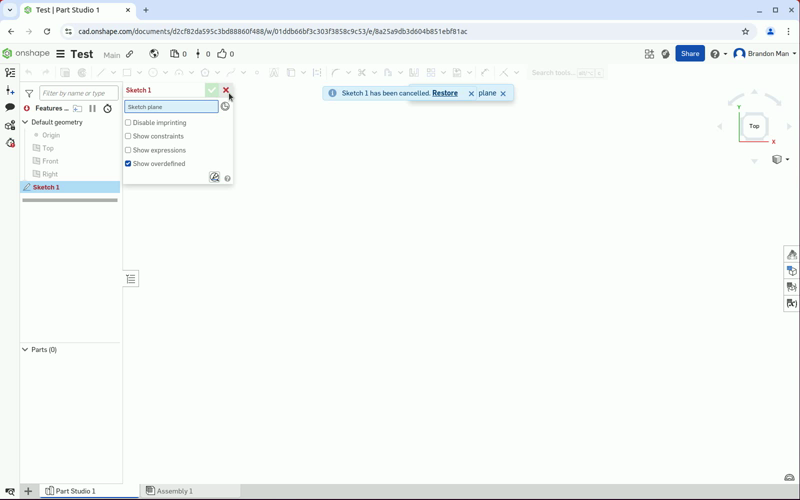
mouse_move(73, 150)
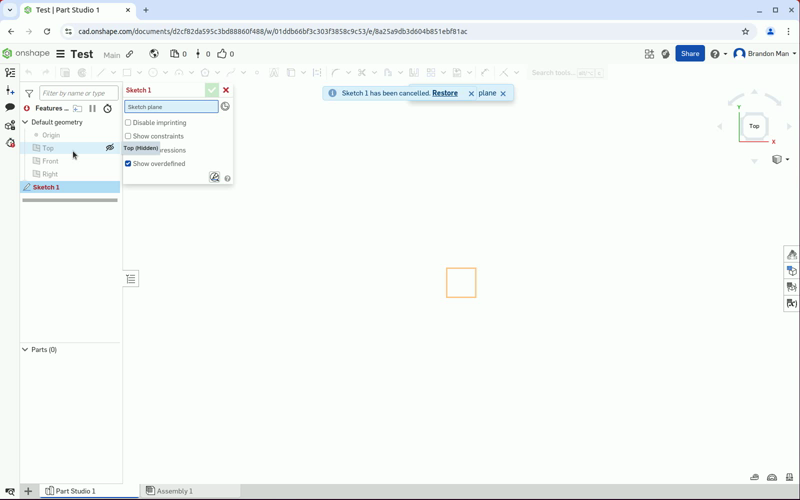
click(73, 150)
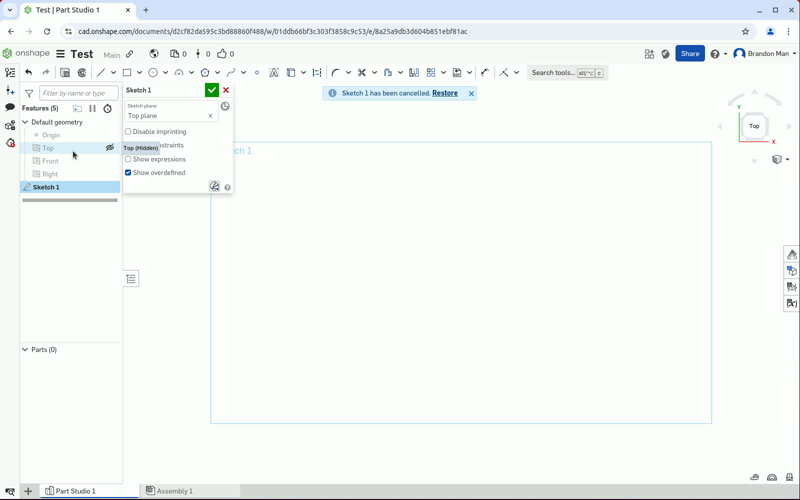
mouse_move(73, 352)
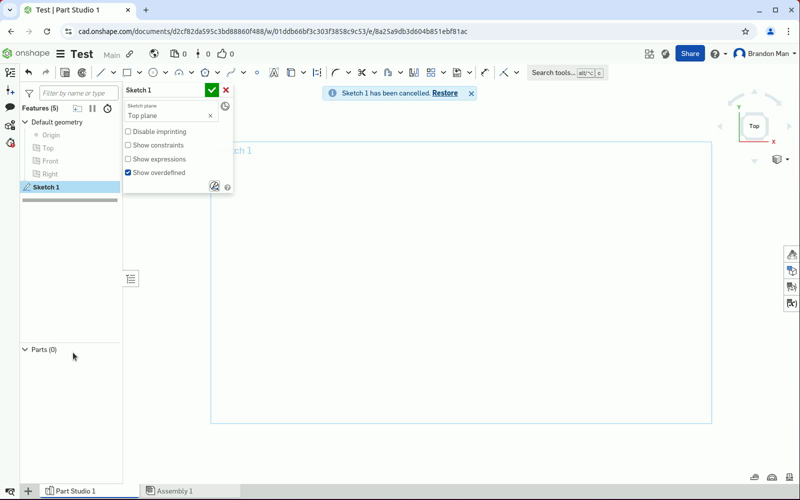
key(y)
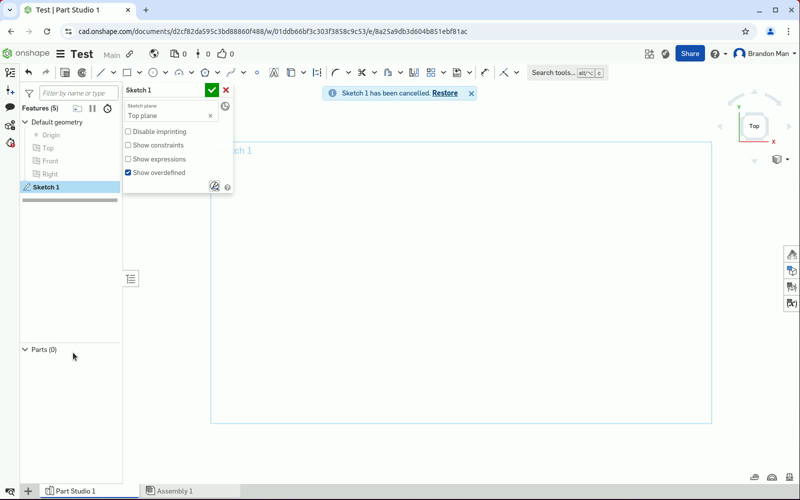
key(l)
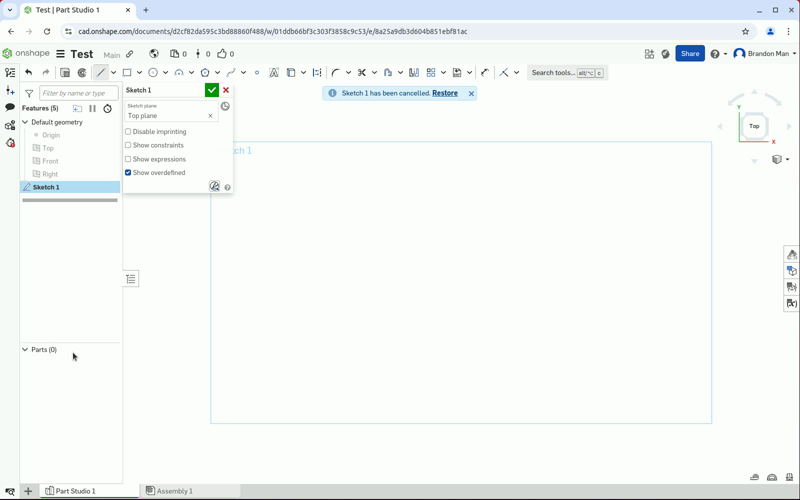
key_down(shift)
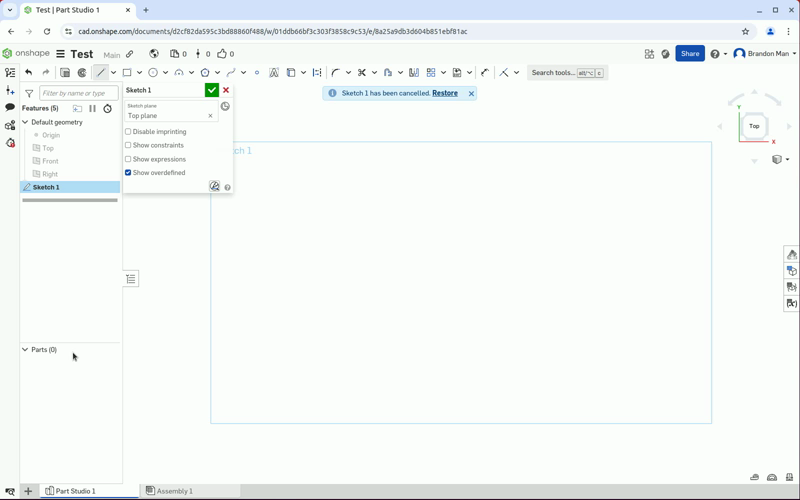
mouse_move(399, 329)
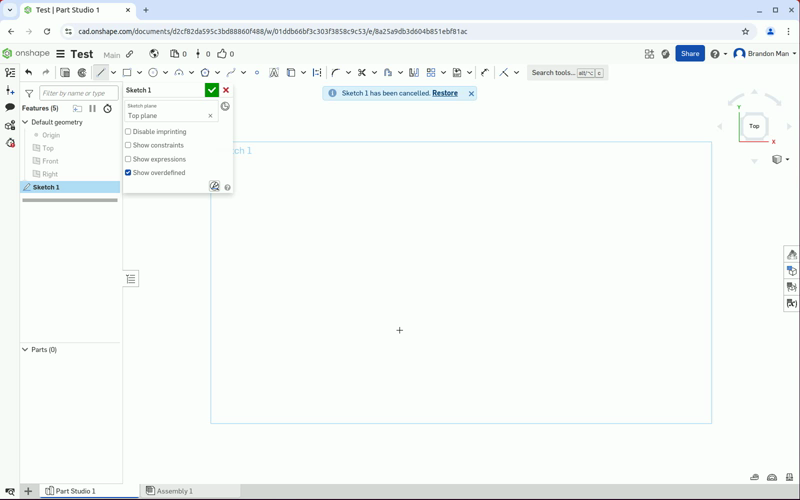
click(399, 329)
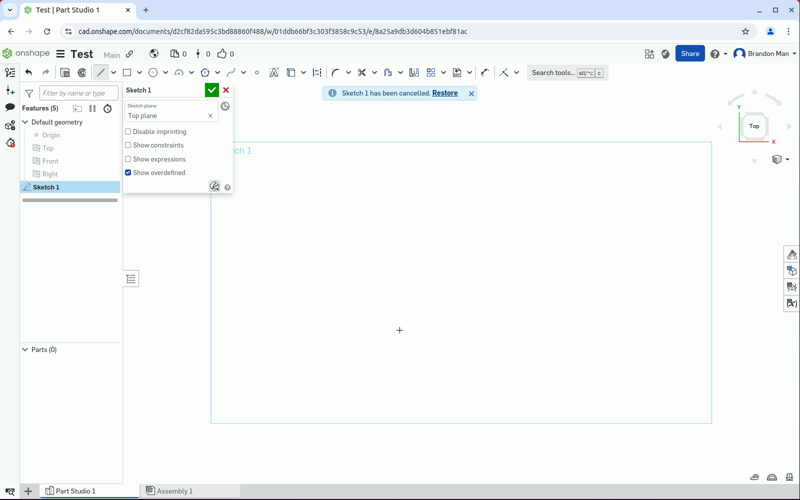
key_up(shift)
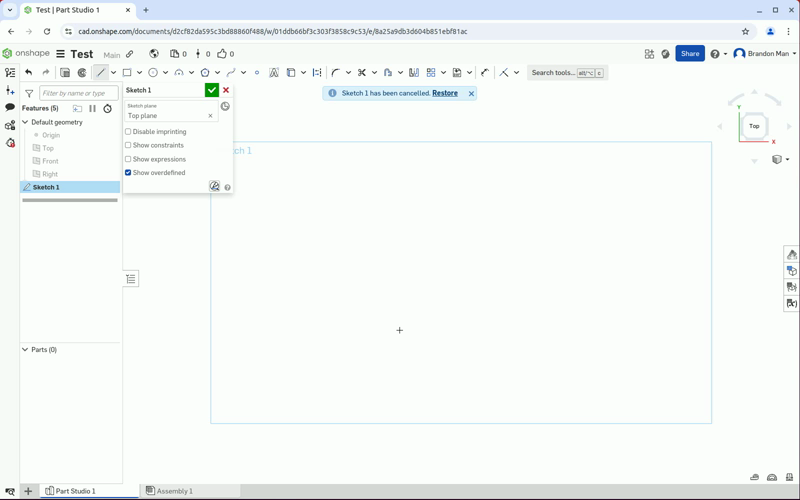
key_down(shift)
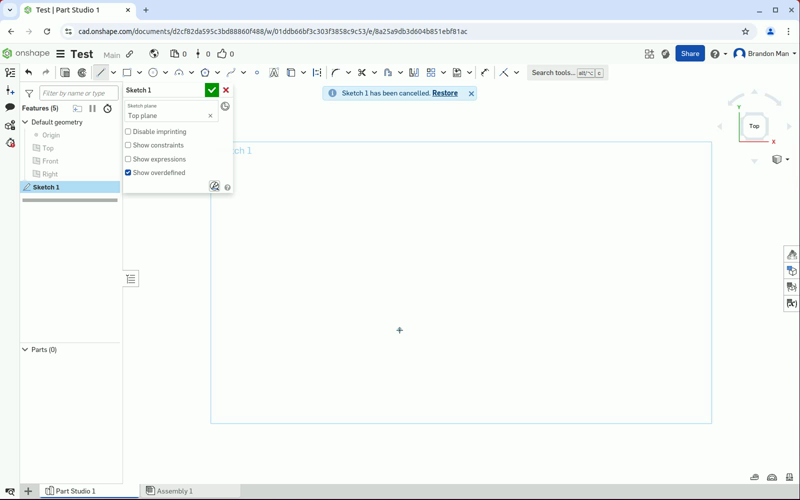
mouse_move(512, 329)
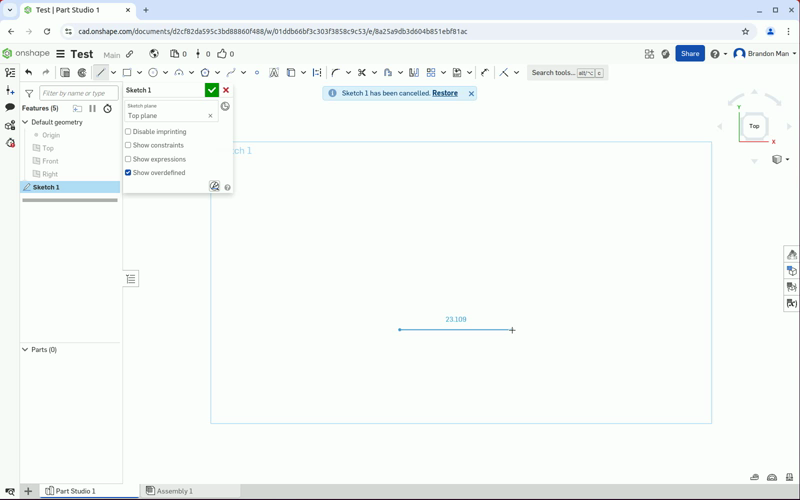
click(512, 329)
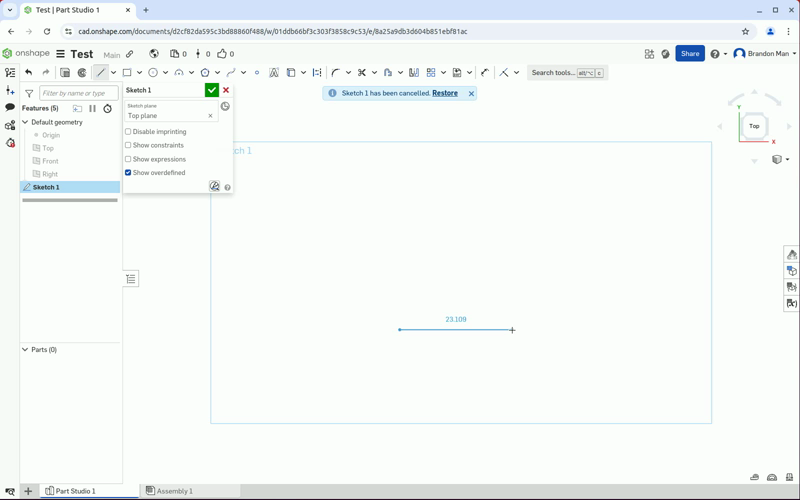
key_up(shift)
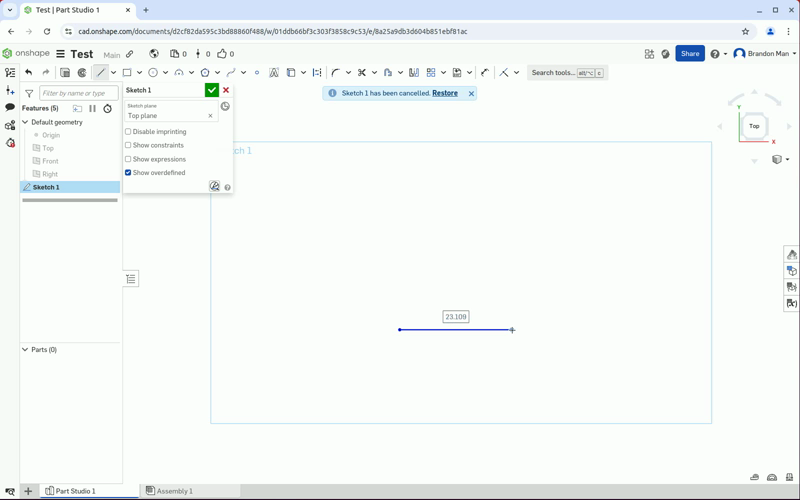
key_down(shift)
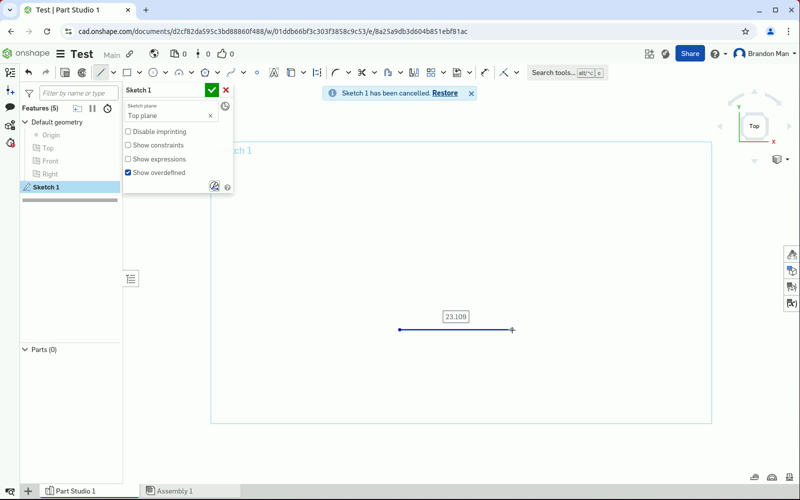
mouse_move(512, 217)
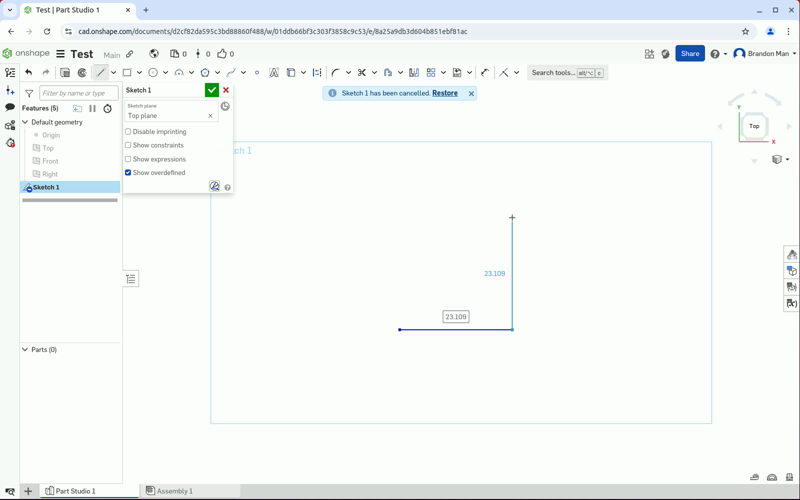
click(512, 217)
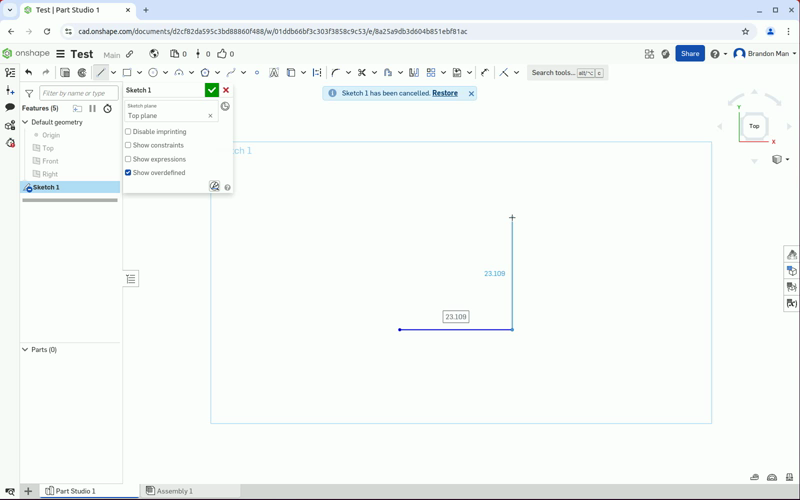
key_up(shift)
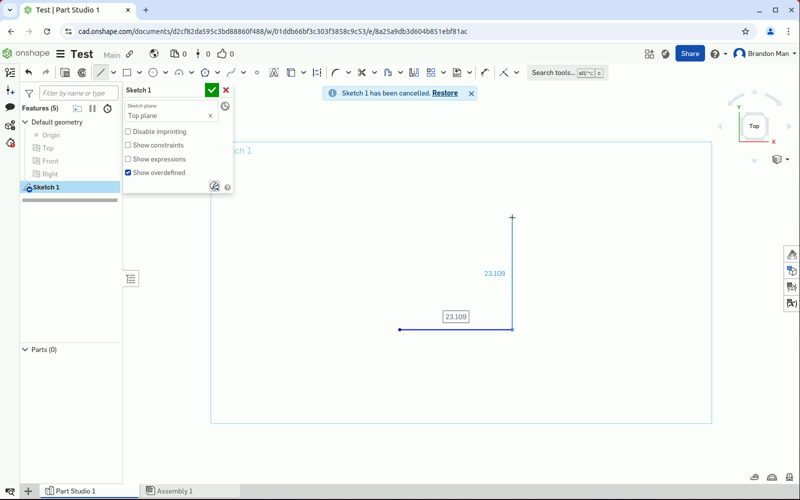
key_down(shift)
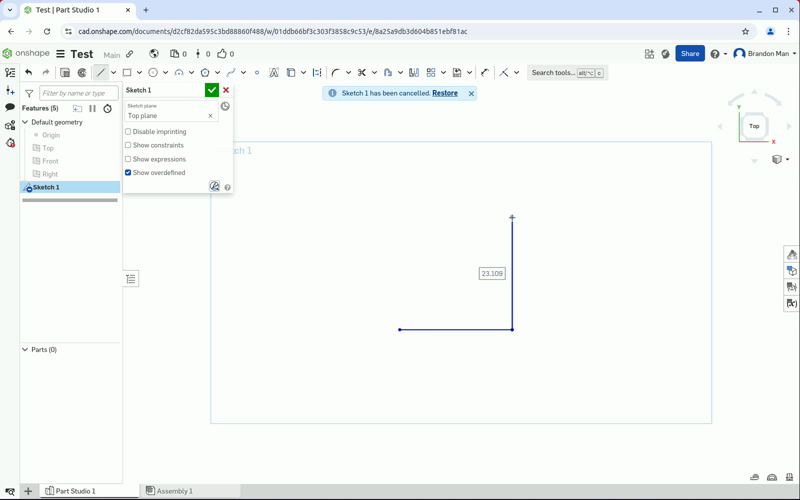
mouse_move(399, 217)
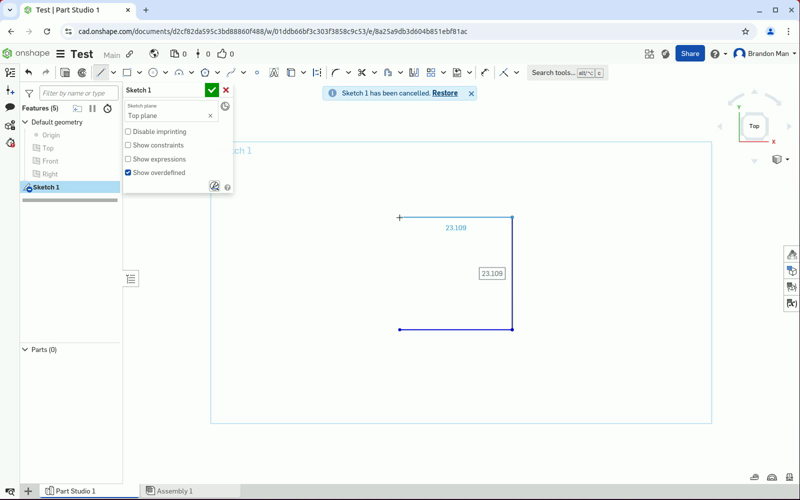
click(399, 217)
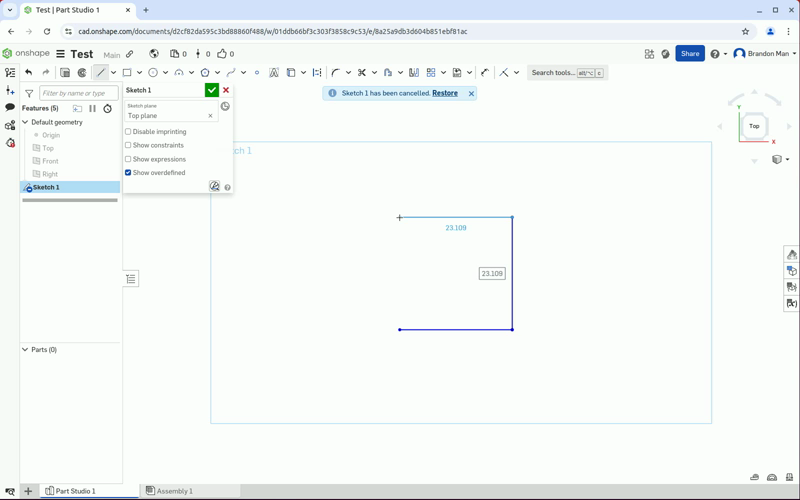
key_up(shift)
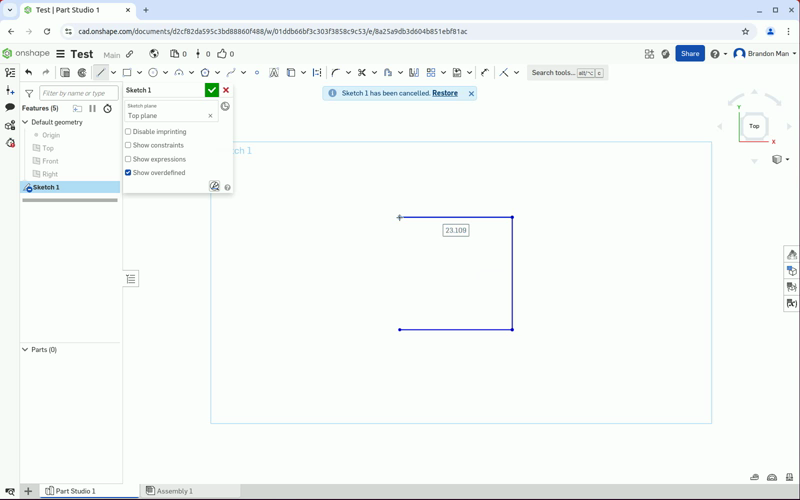
key_down(shift)
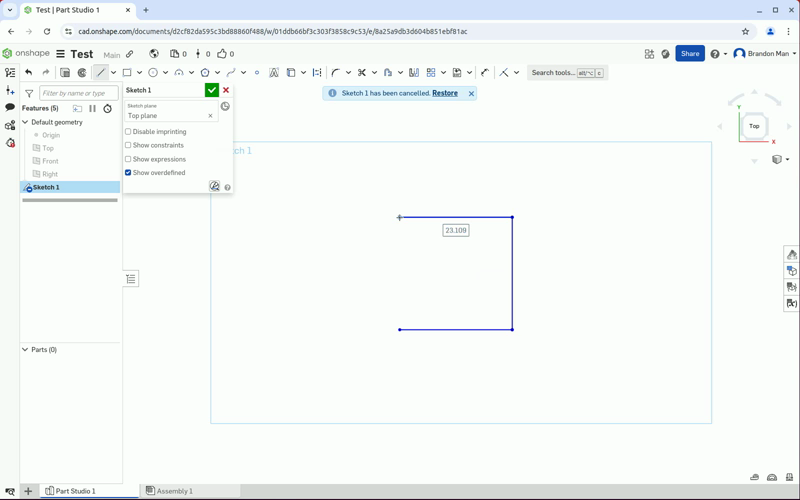
mouse_move(399, 329)
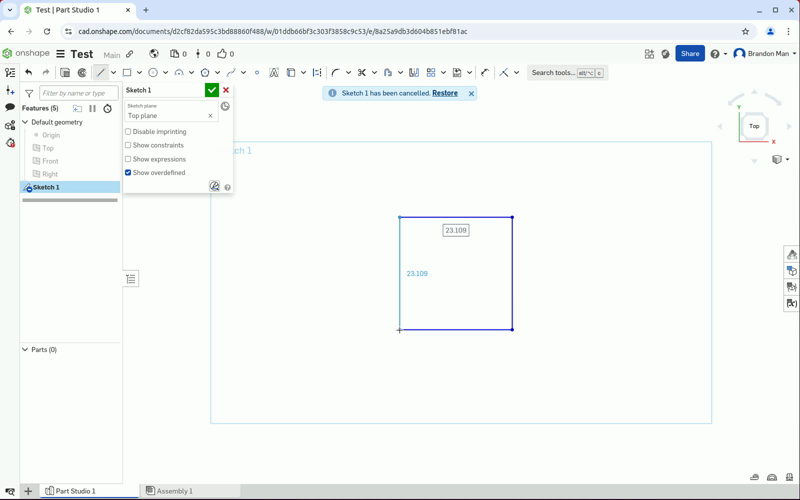
key_up(shift)
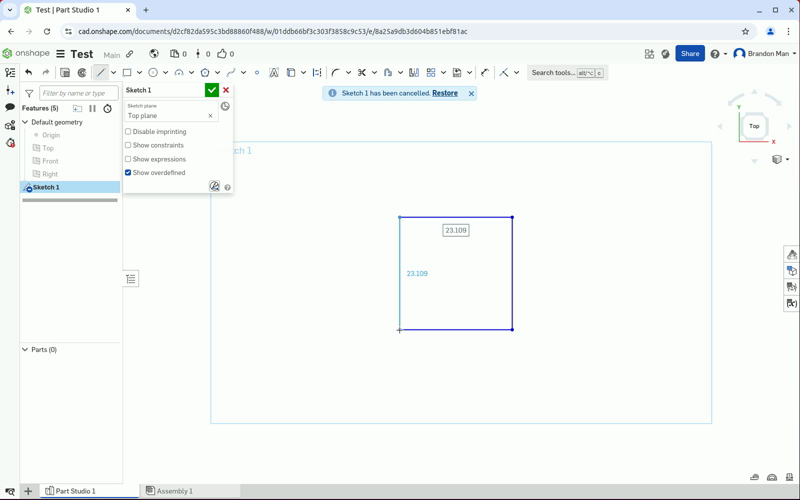
click(399, 329)
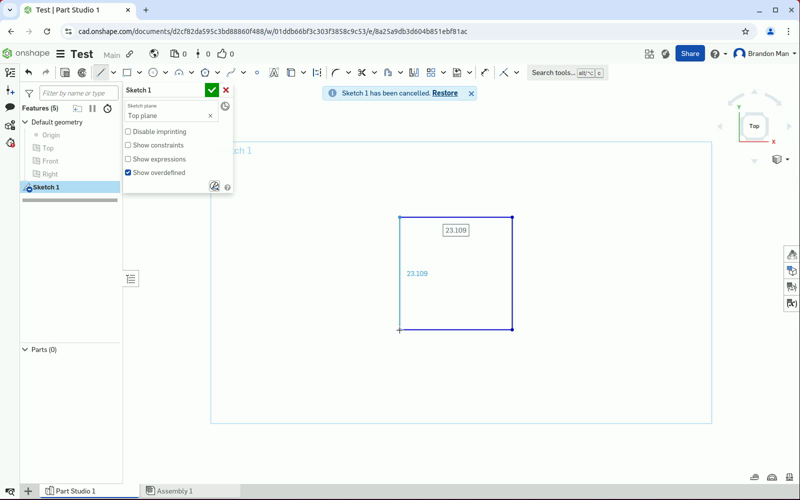
key(esc)
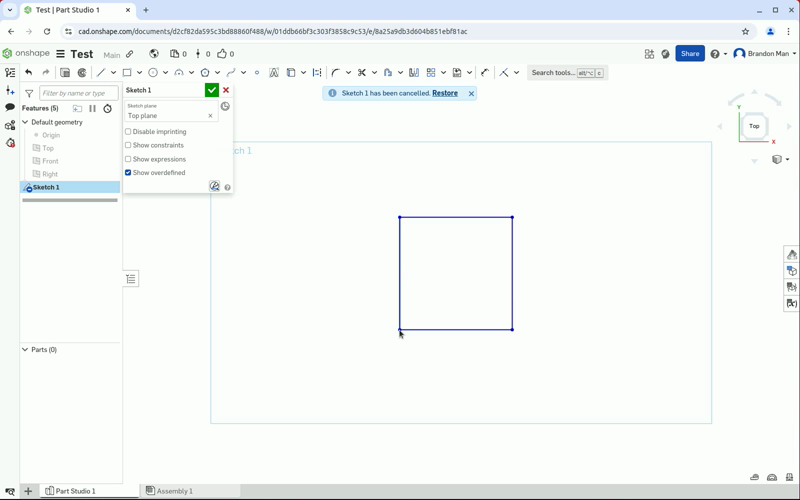
mouse_move(468, 295)
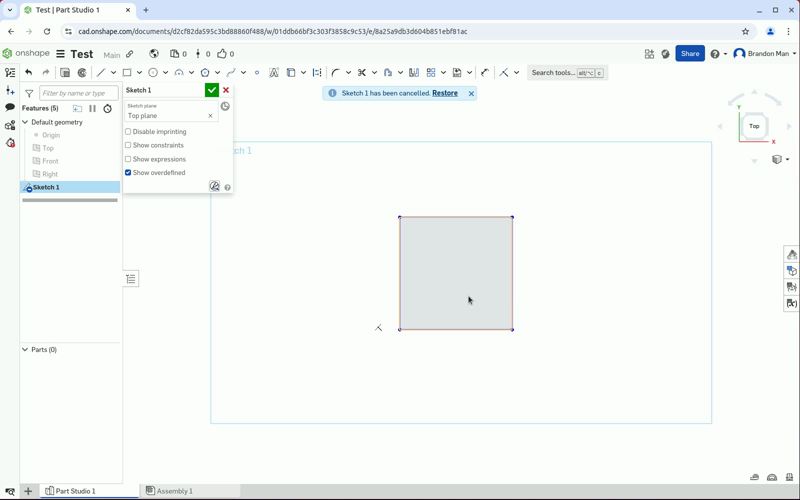
click(468, 295)
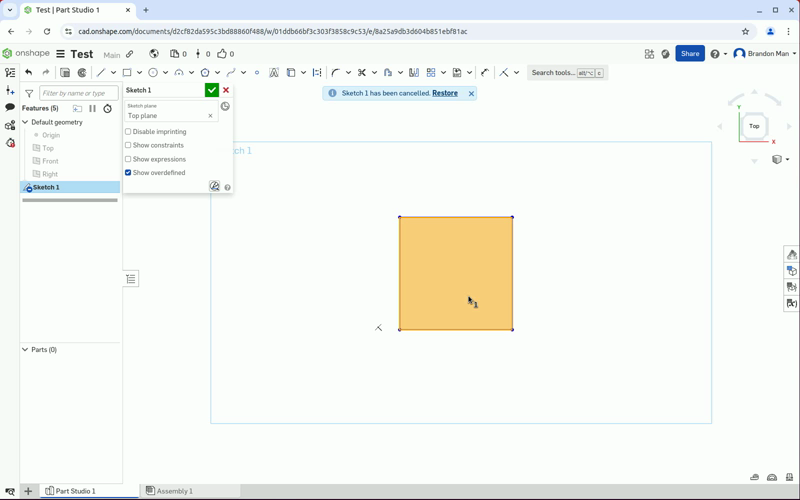
mouse_move(73, 352)
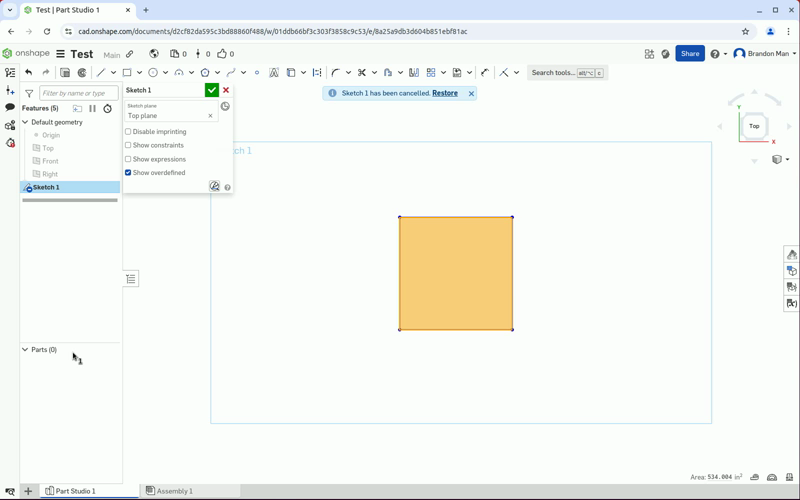
key(shift+y)
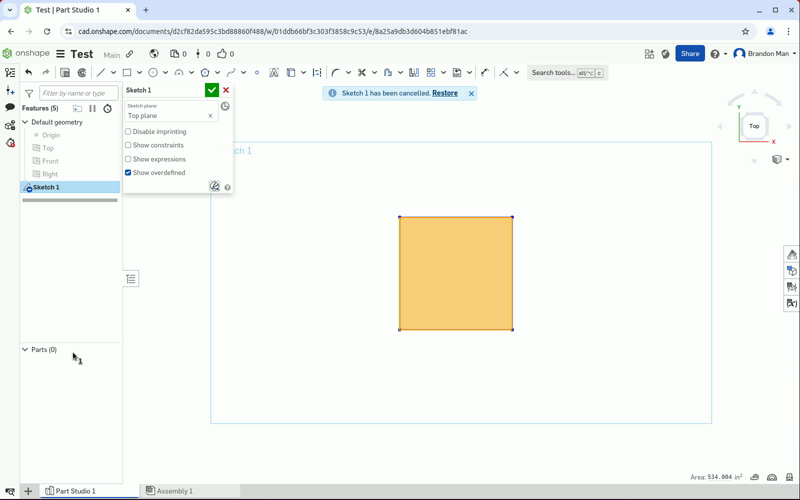
key(shift+e)
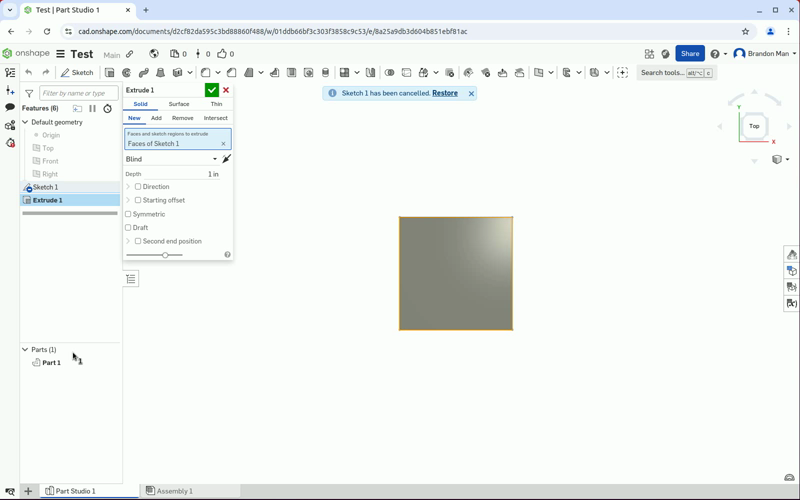
mouse_move(143, 106)
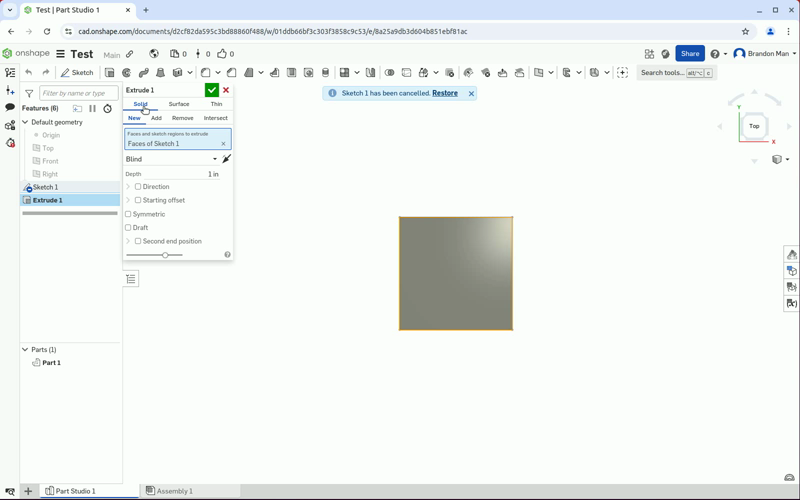
click(143, 106)
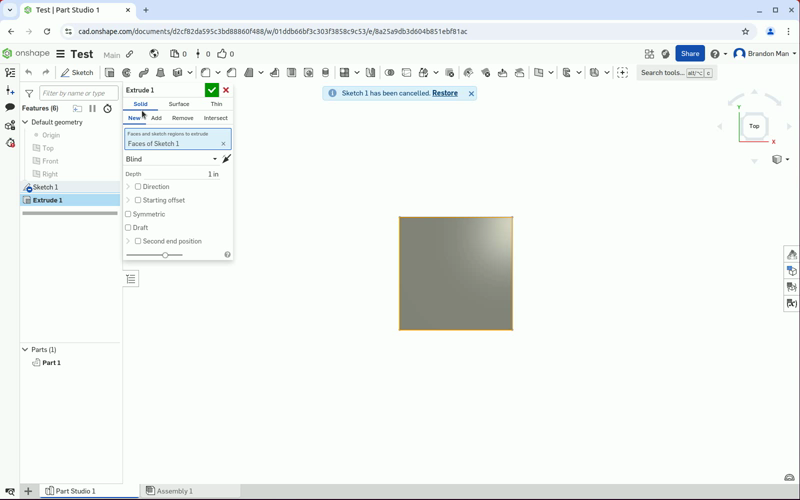
mouse_move(137, 120)
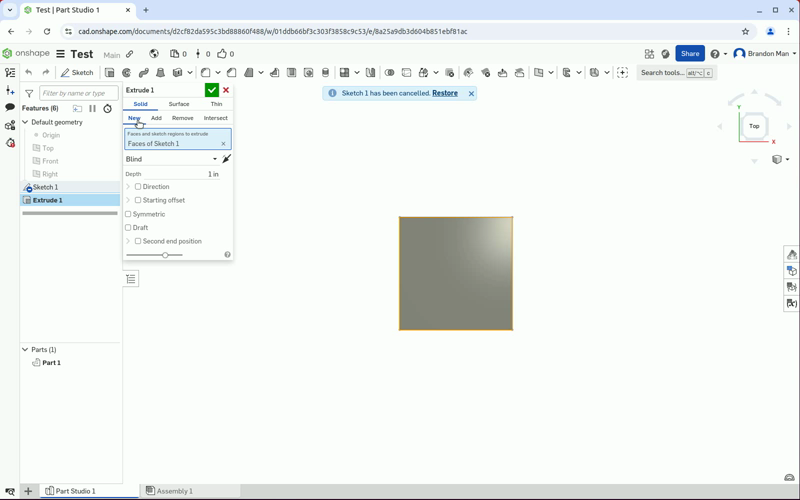
click(137, 120)
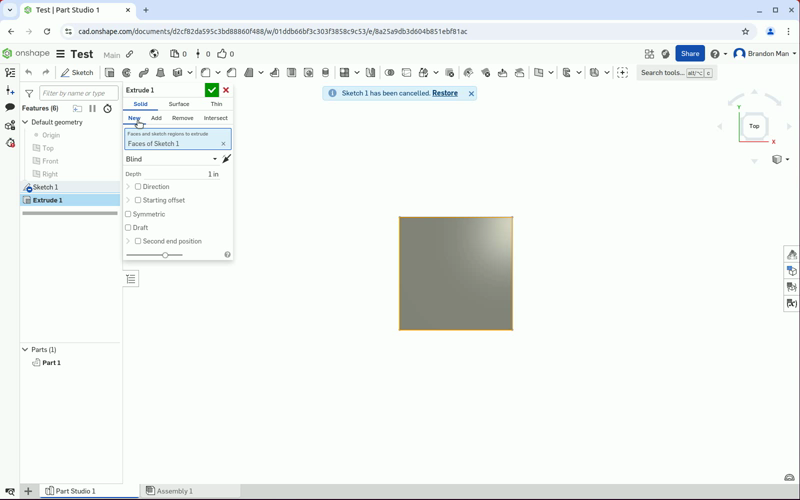
key(tab, 4)
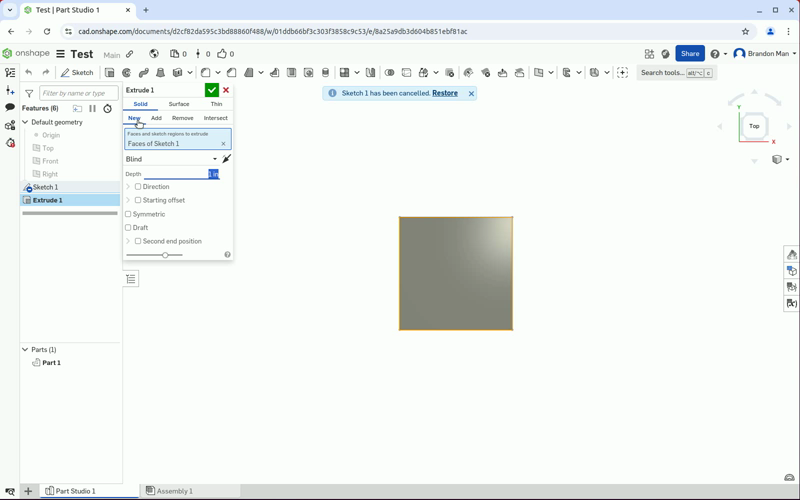
text(5.777)
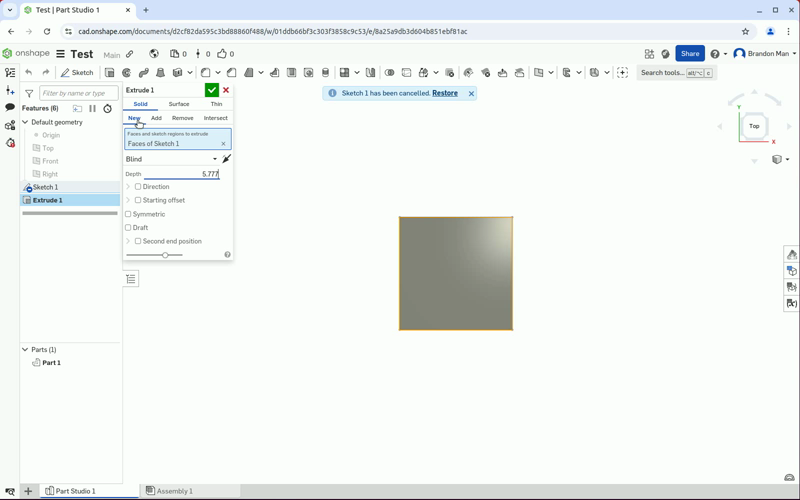
key(enter)
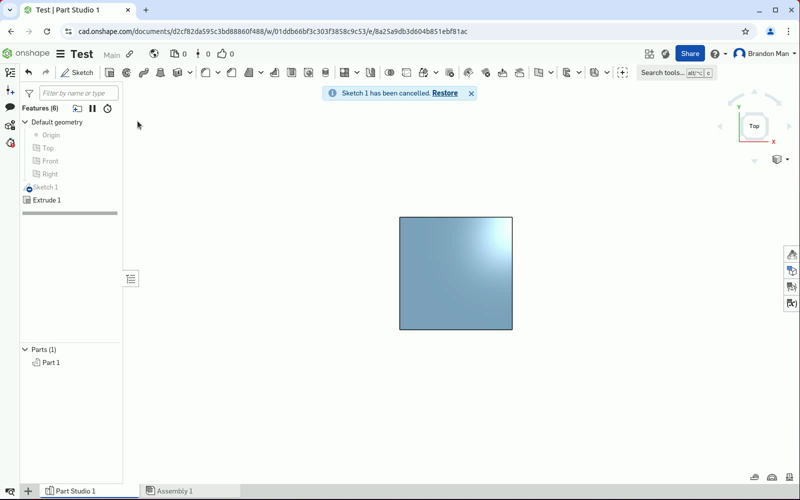
key(shift+h)
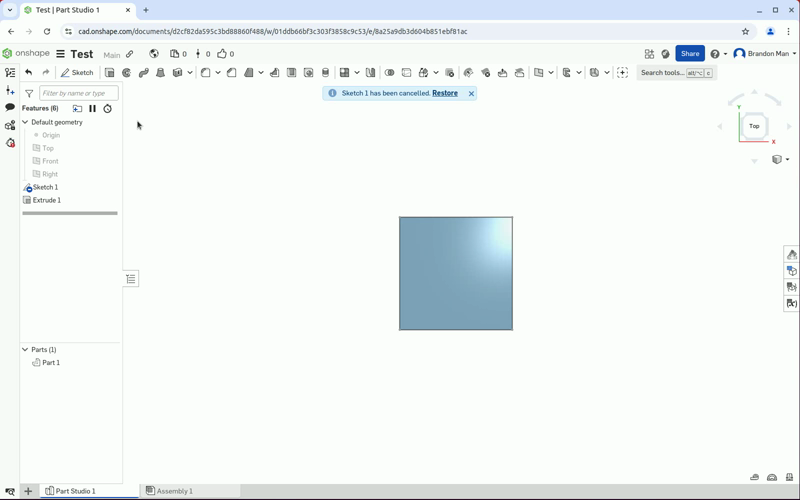
key(shift+h)
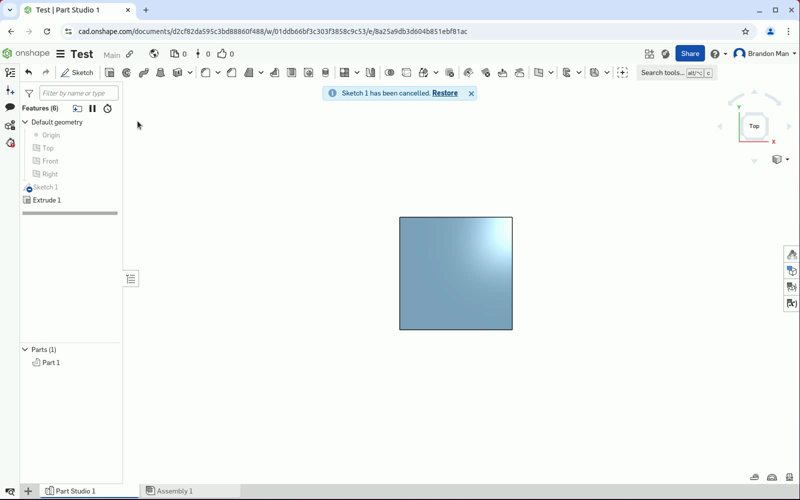
mouse_move(73, 189)
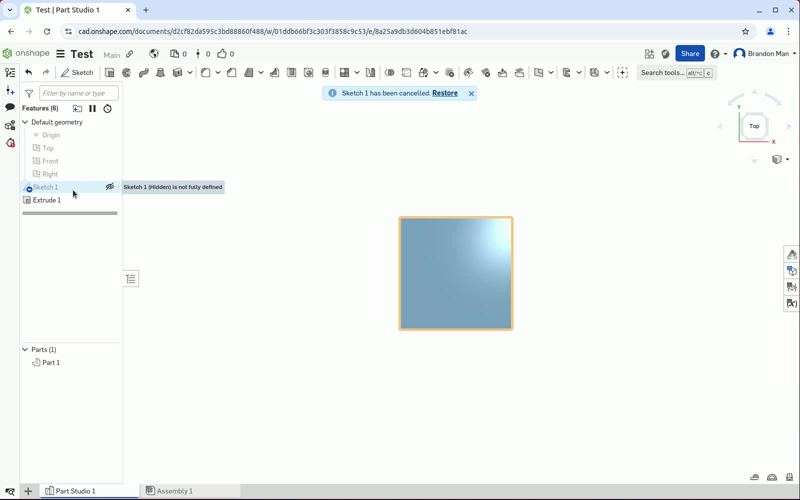
click(73, 189)
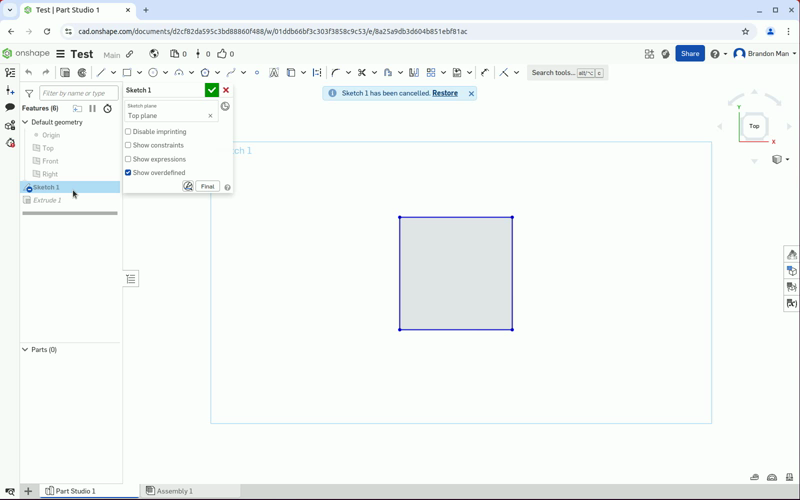
mouse_move(229, 92)
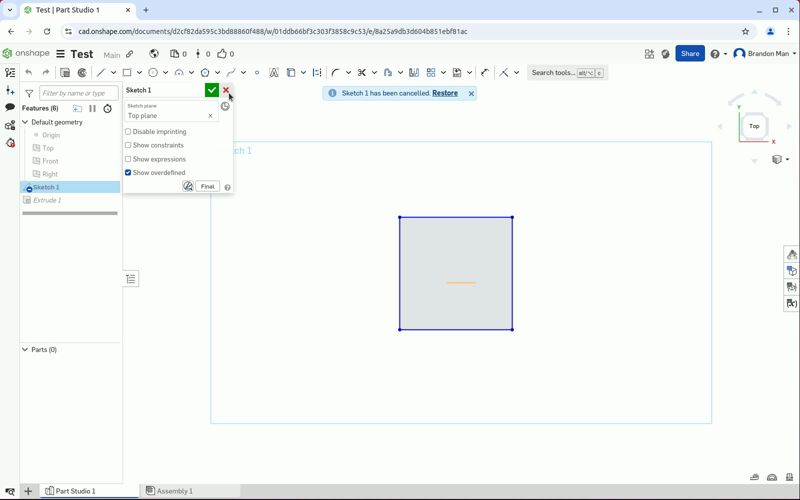
click(229, 92)
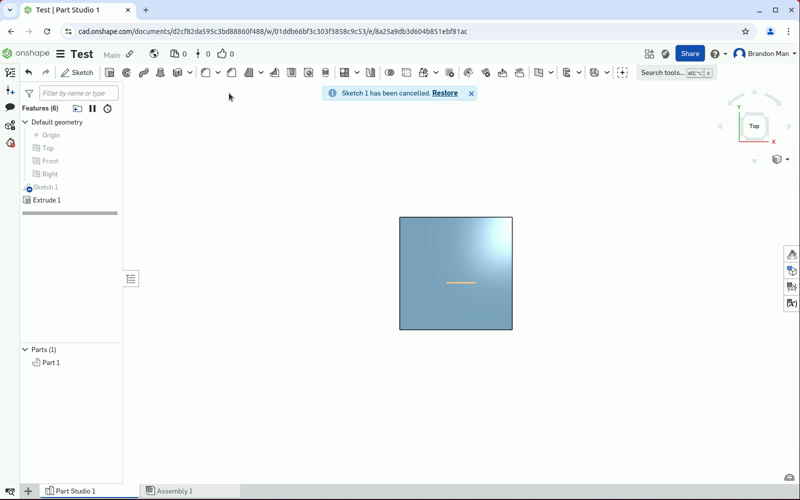
mouse_move(541, 75)
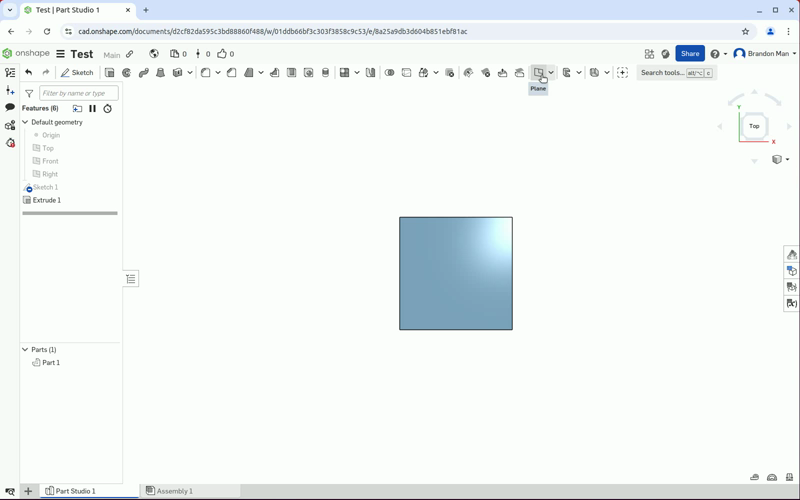
click(541, 75)
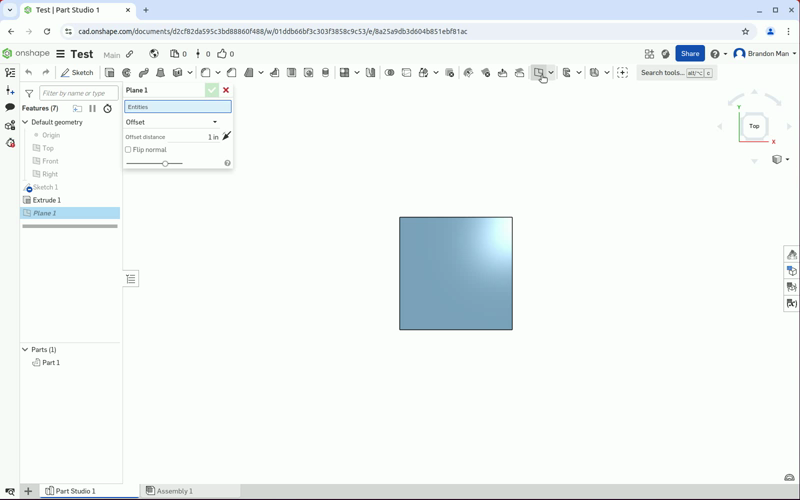
mouse_move(73, 150)
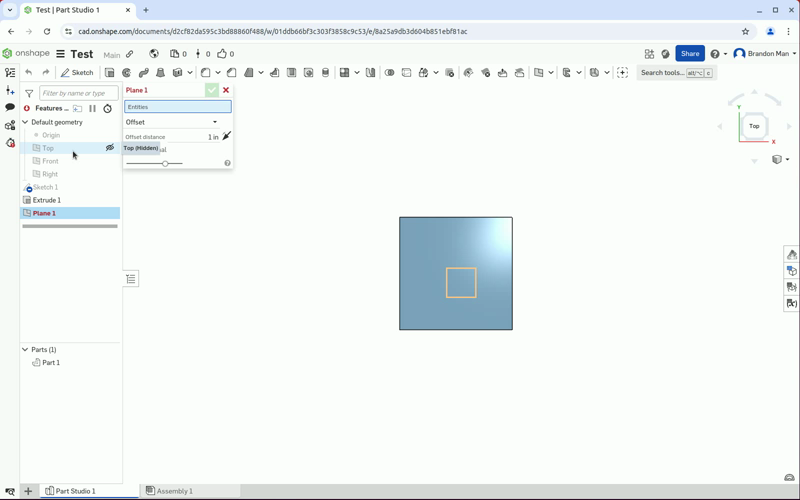
click(73, 150)
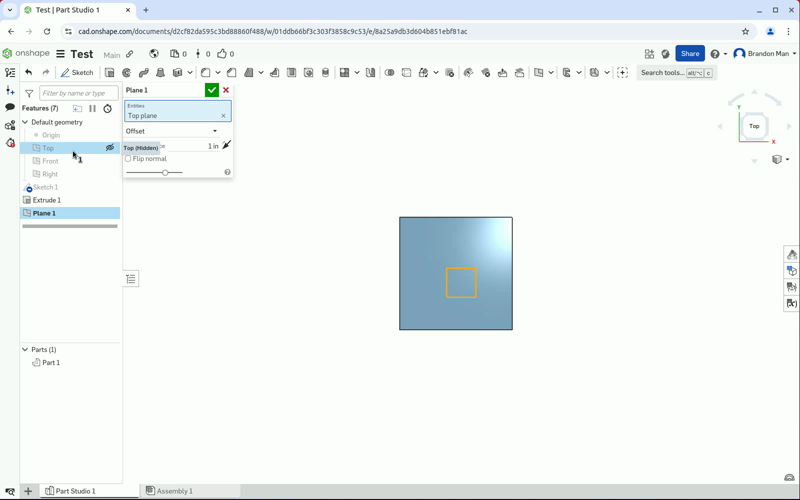
key(tab, 2)
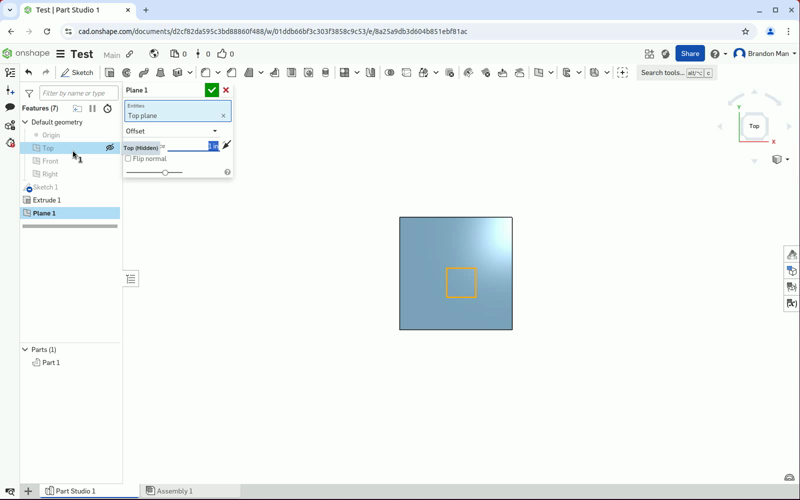
text(5.792)
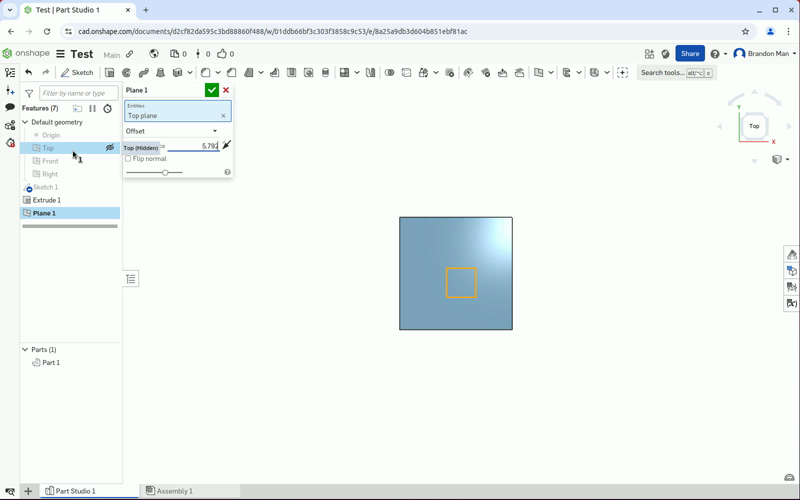
key(enter, 2)
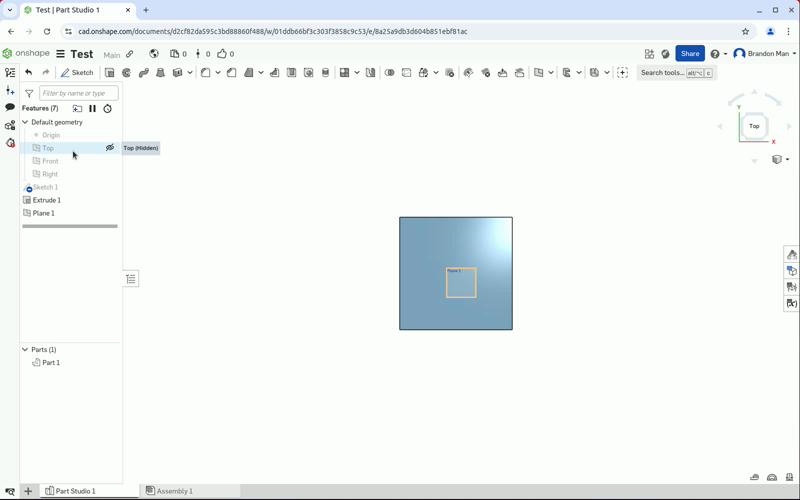
key(shift+s)
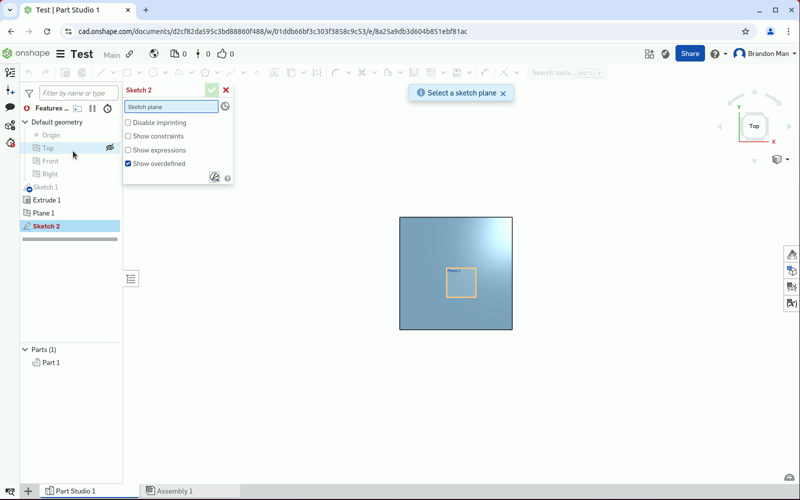
mouse_move(73, 215)
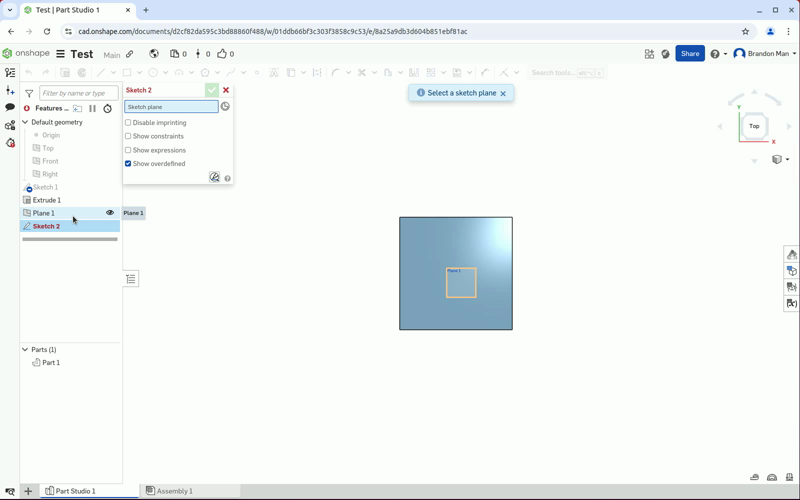
click(73, 215)
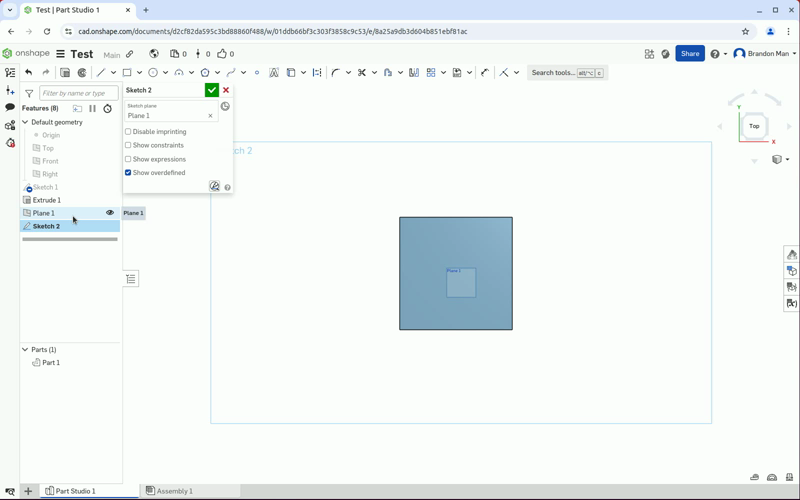
mouse_move(73, 352)
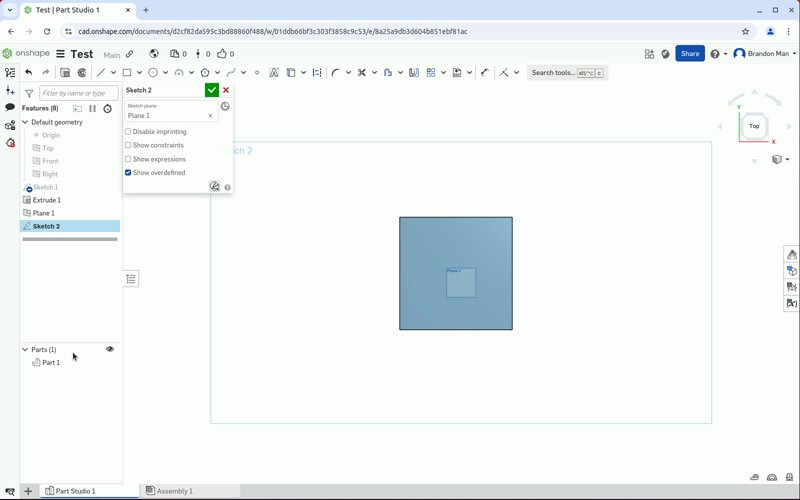
key(y)
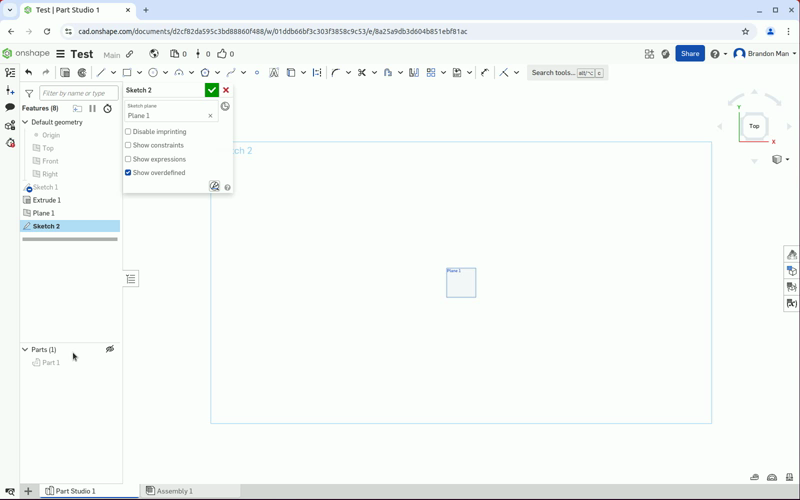
key(l)
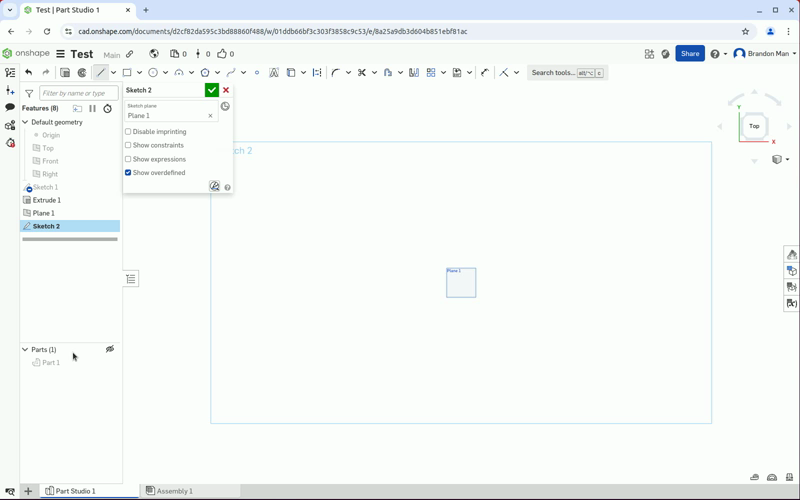
key_down(shift)
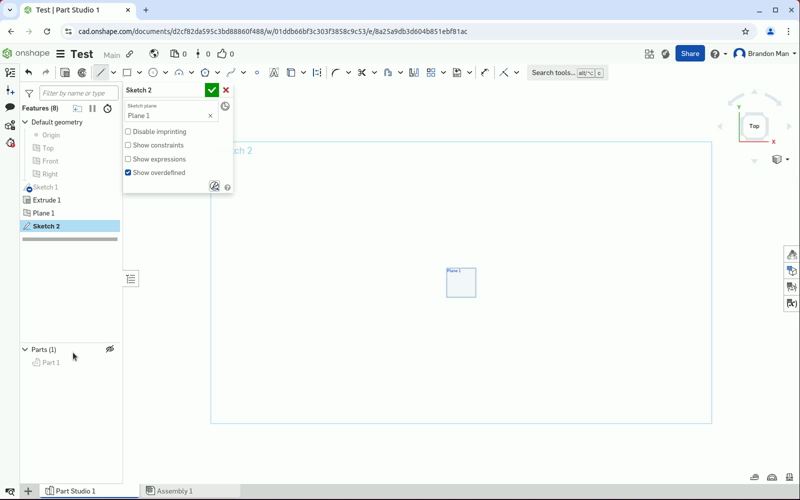
mouse_move(399, 245)
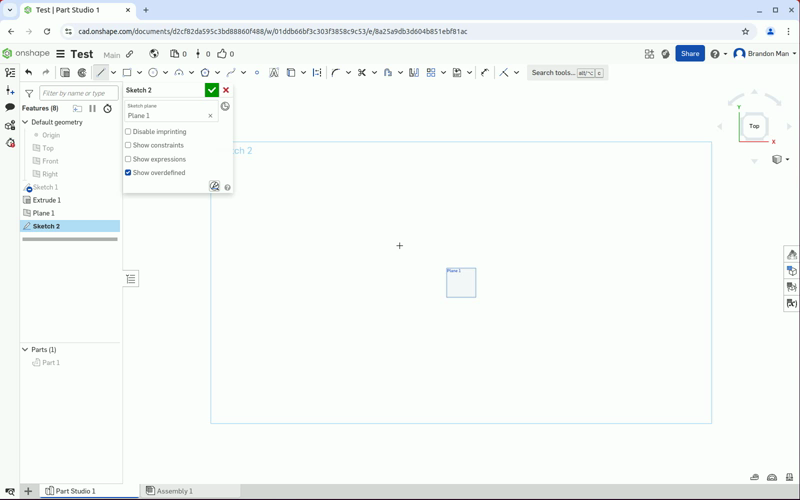
click(399, 245)
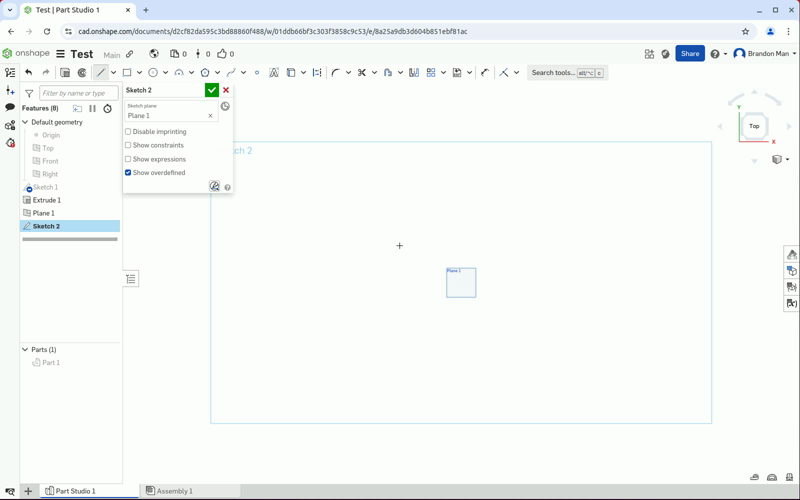
key_up(shift)
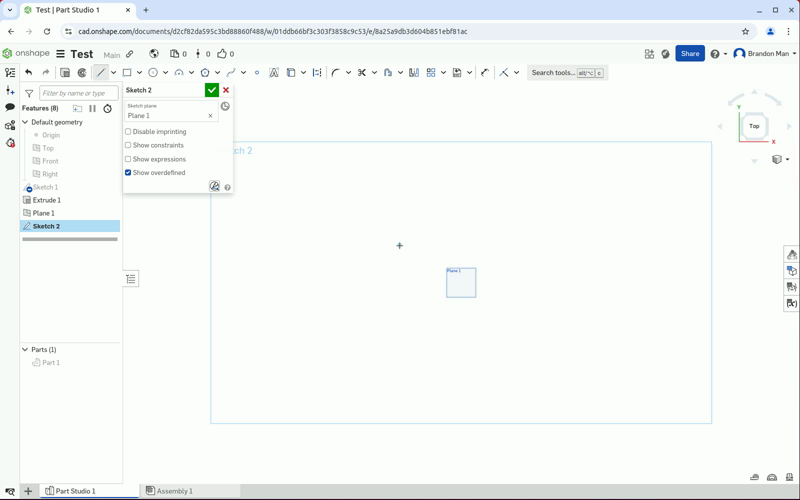
key_down(shift)
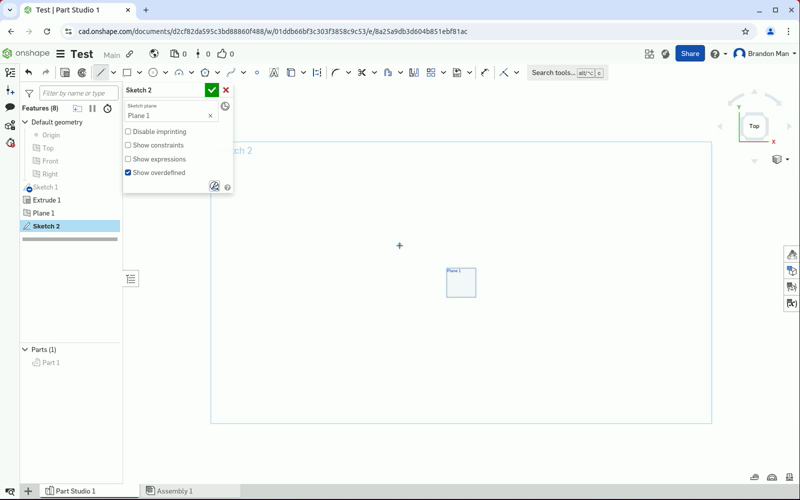
mouse_move(512, 245)
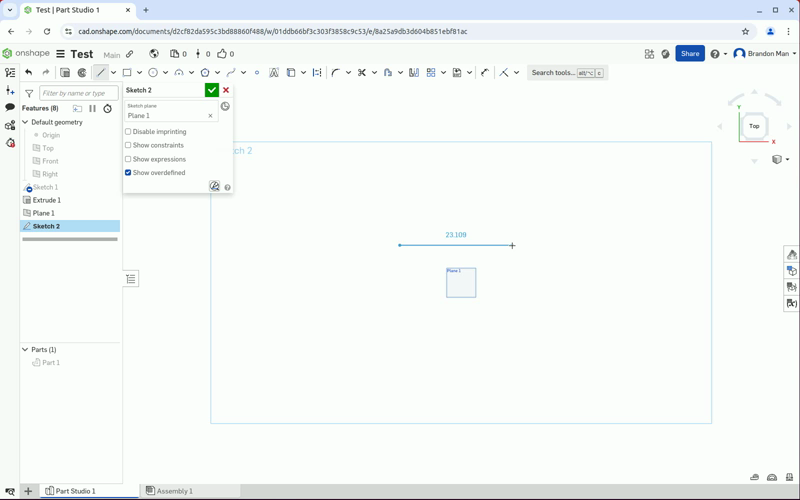
click(512, 245)
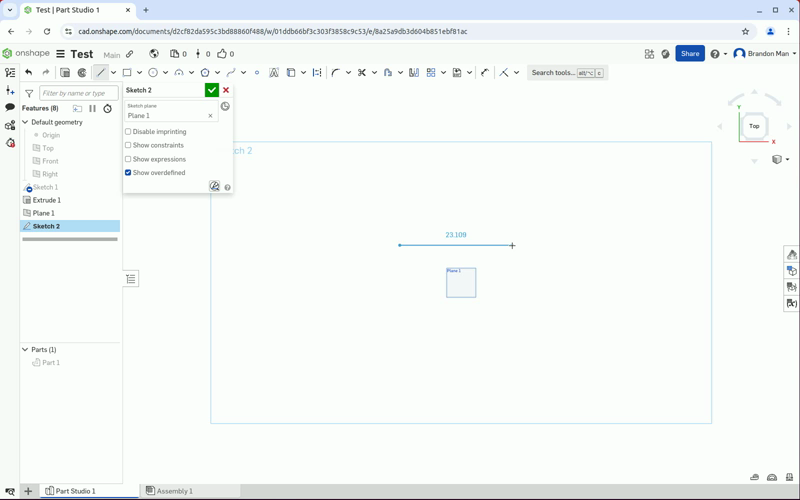
key_up(shift)
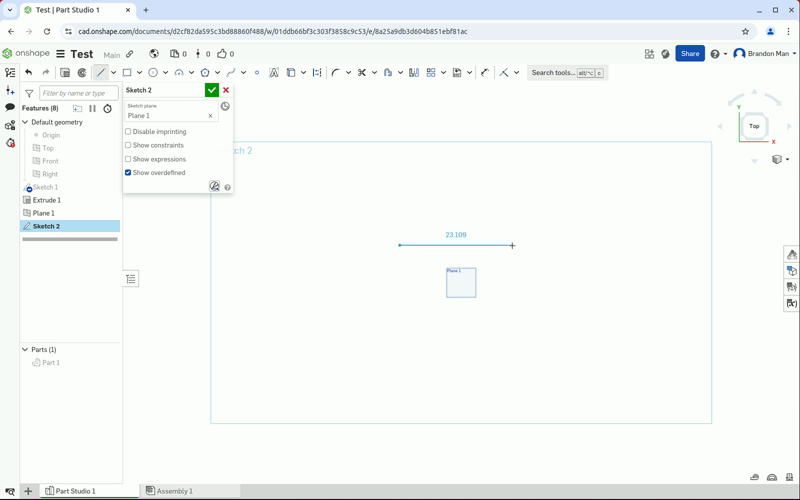
key_down(shift)
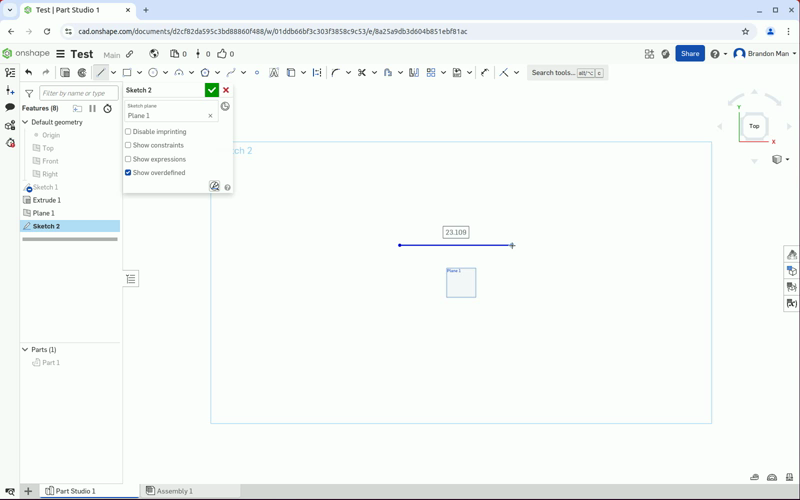
mouse_move(542, 245)
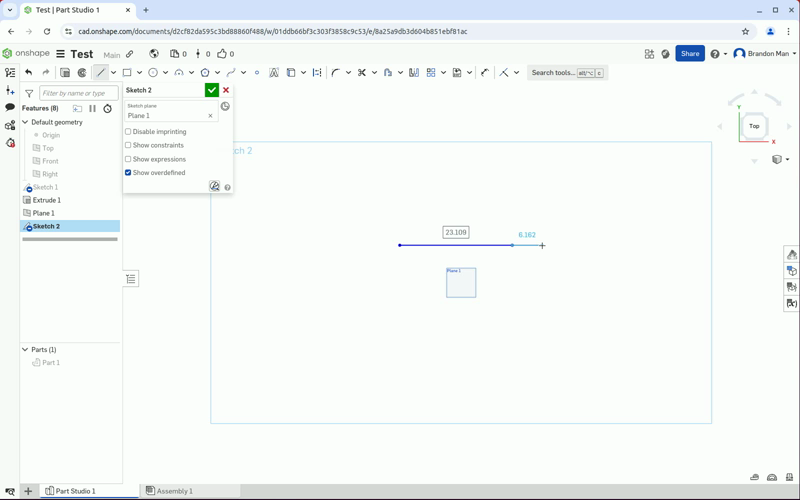
mouse_move(512, 216)
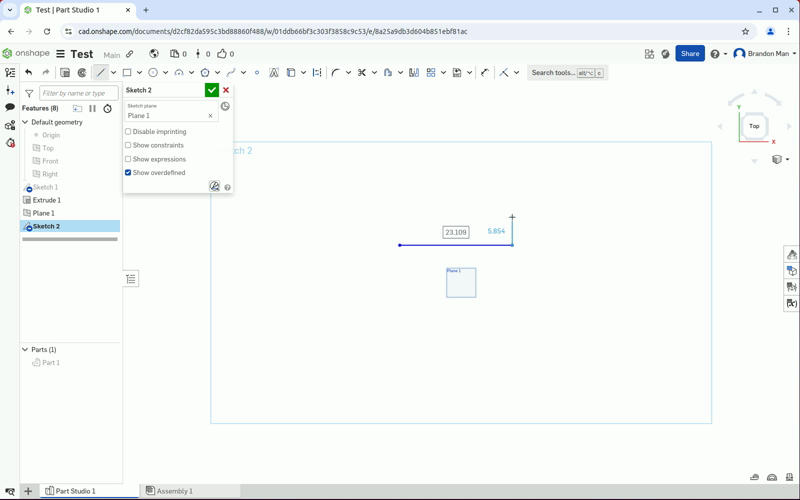
click(512, 216)
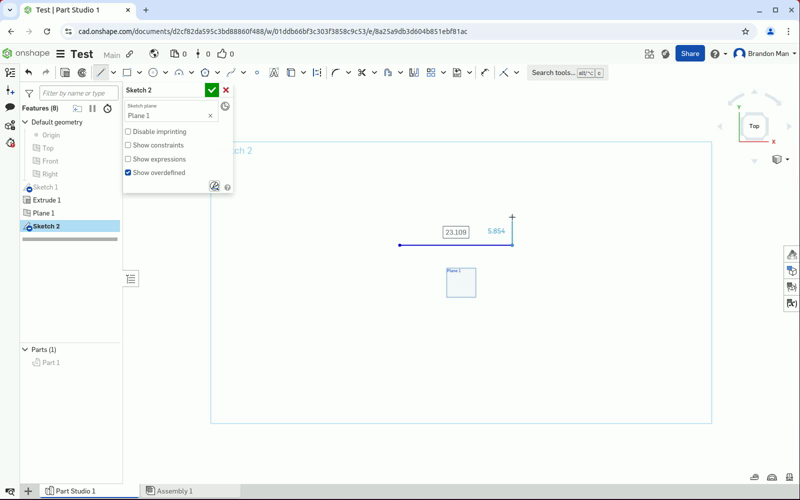
key_up(shift)
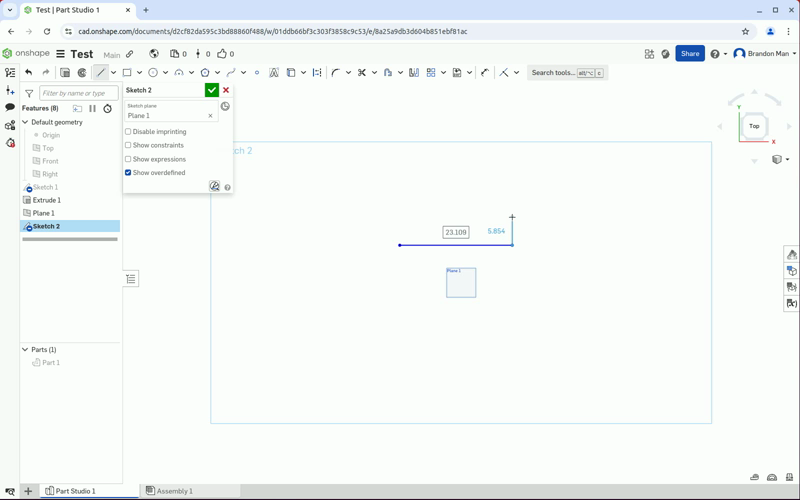
key_down(shift)
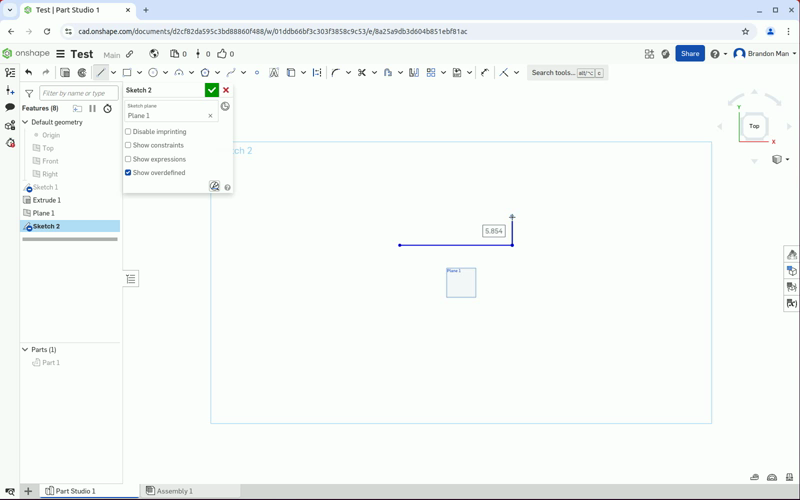
mouse_move(399, 216)
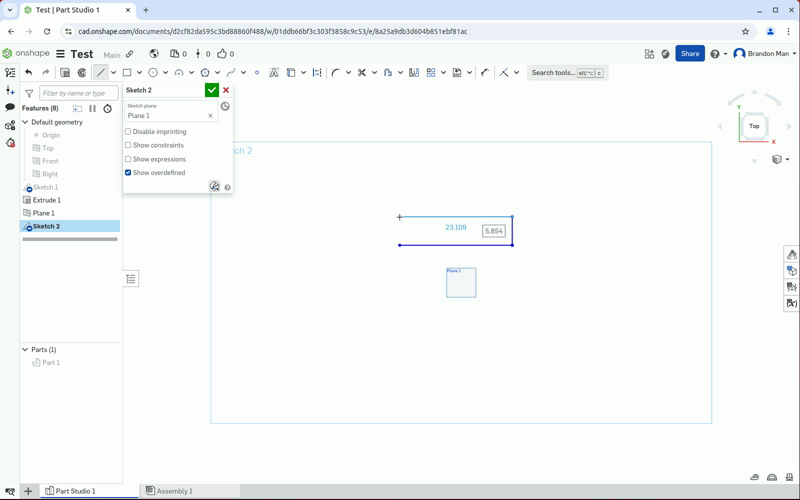
click(399, 216)
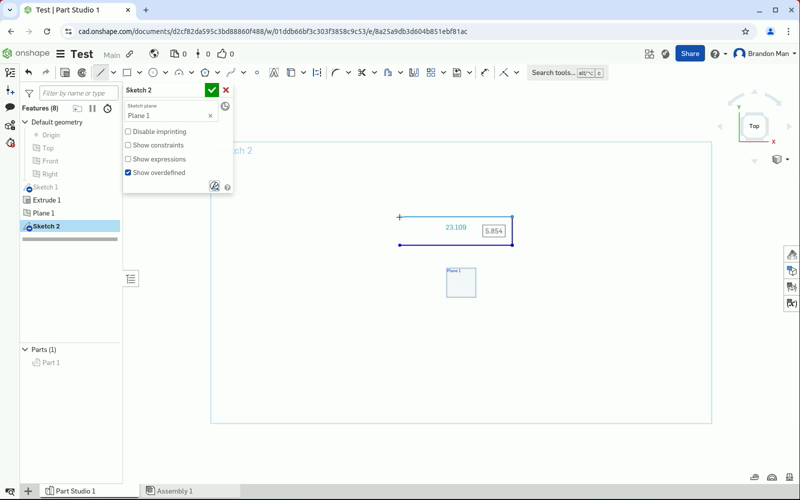
key_up(shift)
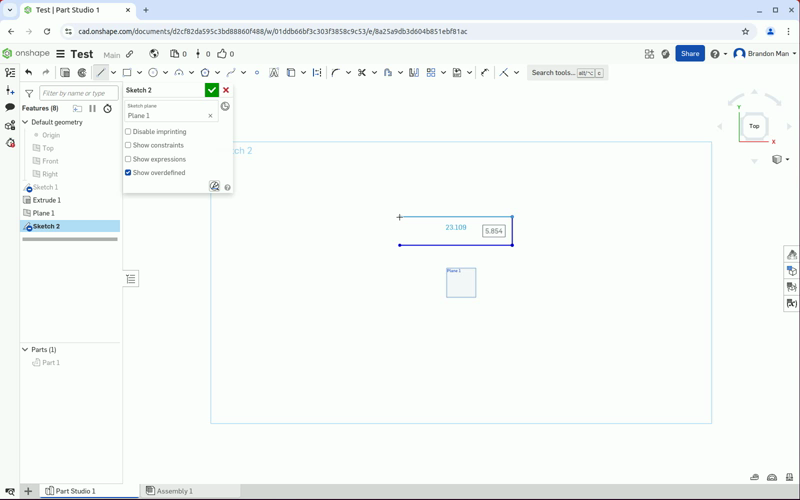
mouse_move(429, 216)
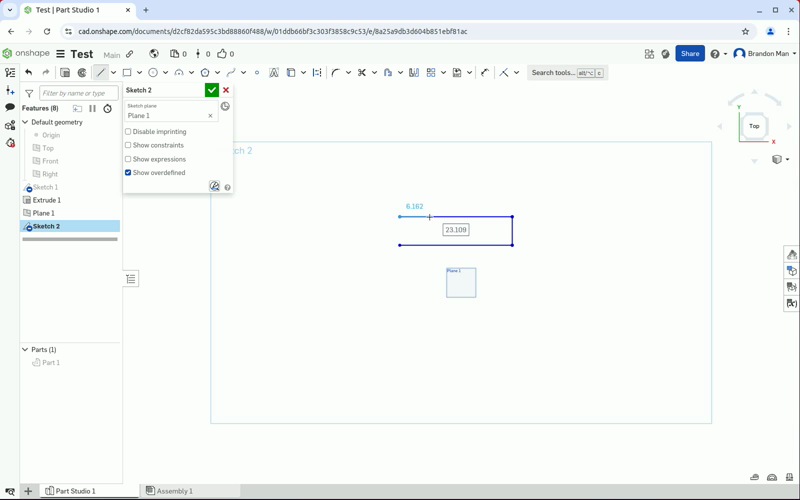
key_down(shift)
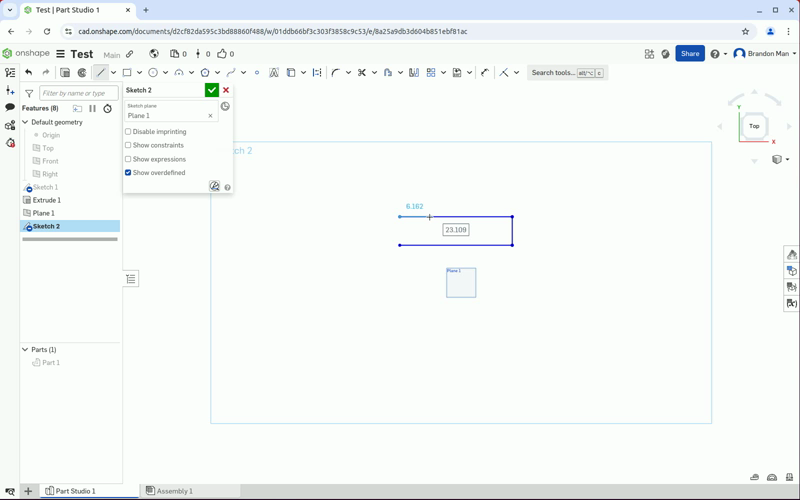
mouse_move(399, 245)
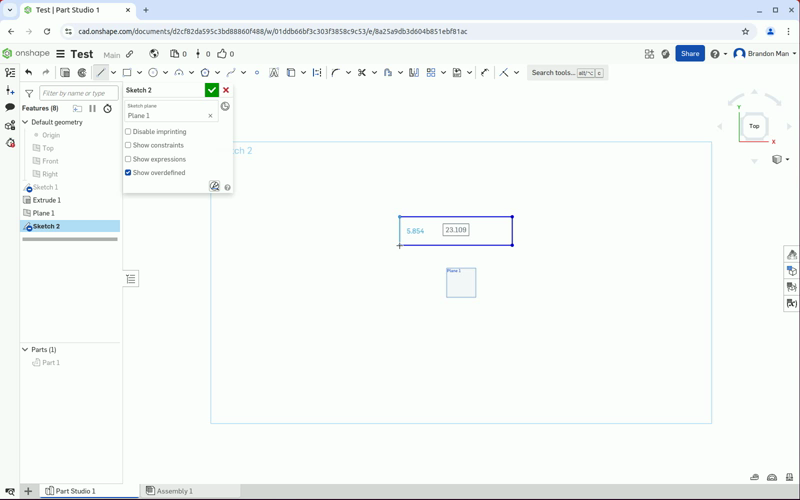
key_up(shift)
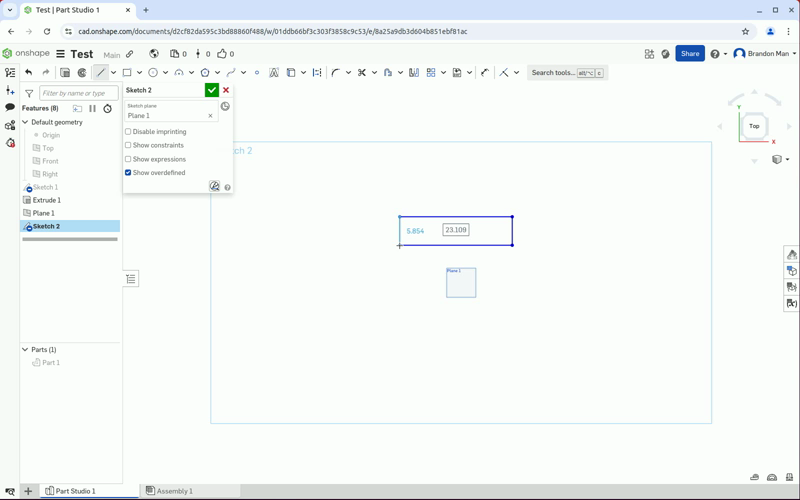
click(399, 245)
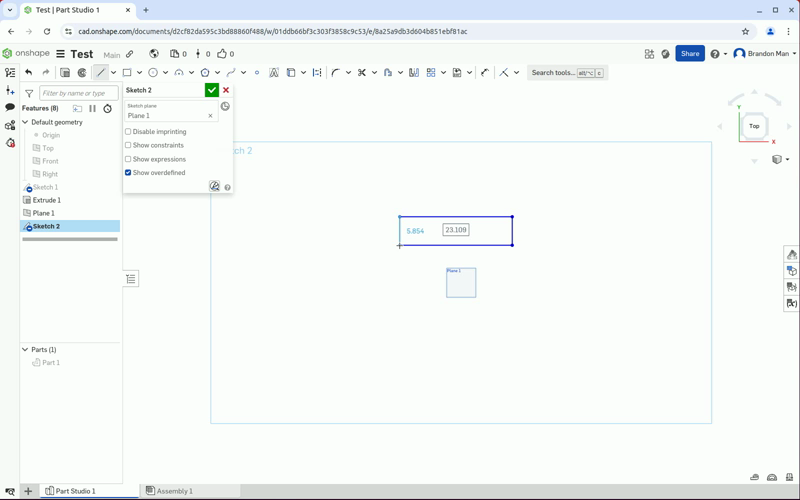
key(esc)
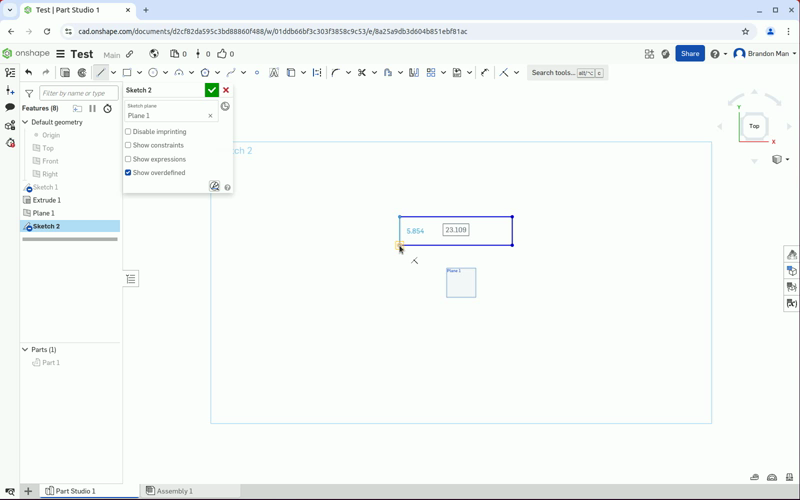
mouse_move(432, 232)
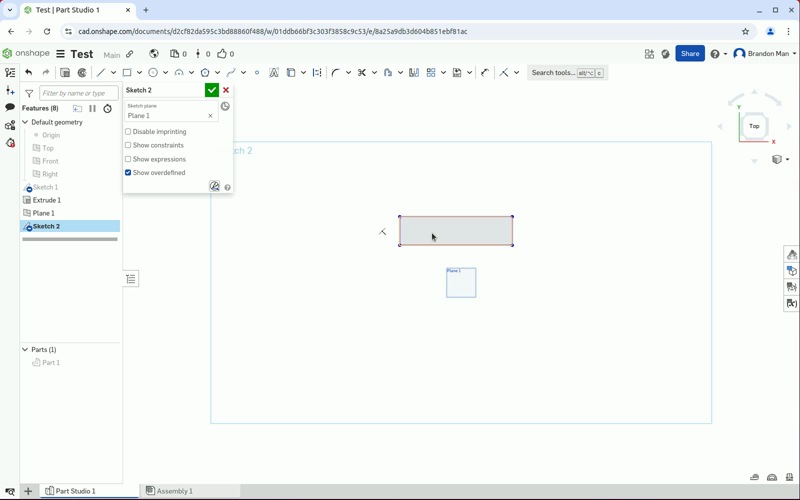
click(432, 232)
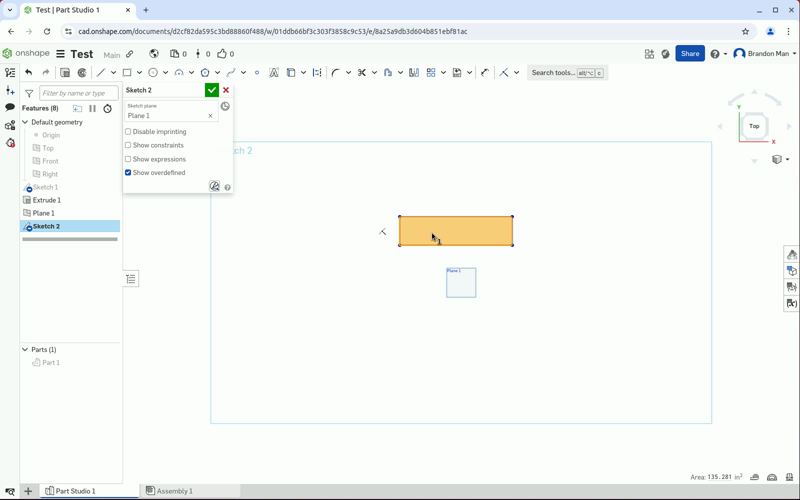
mouse_move(73, 352)
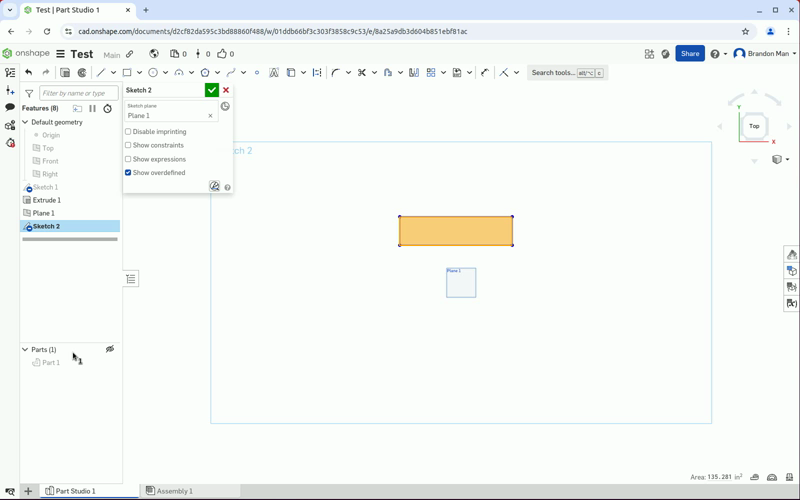
key(shift+y)
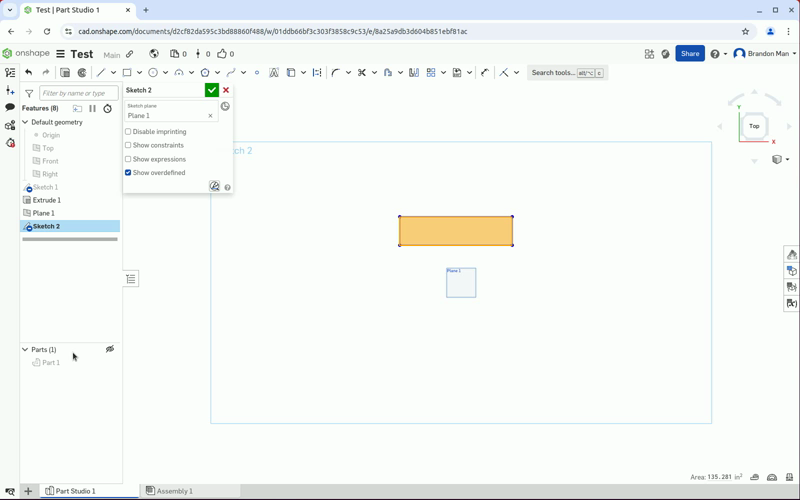
key(shift+e)
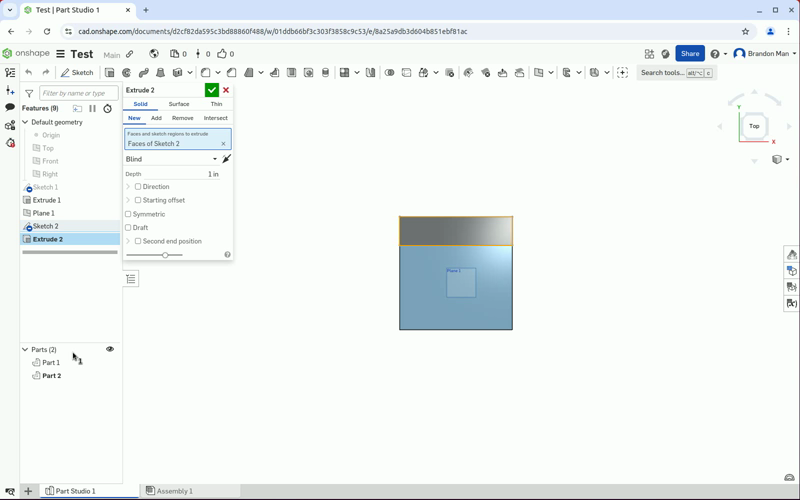
mouse_move(143, 106)
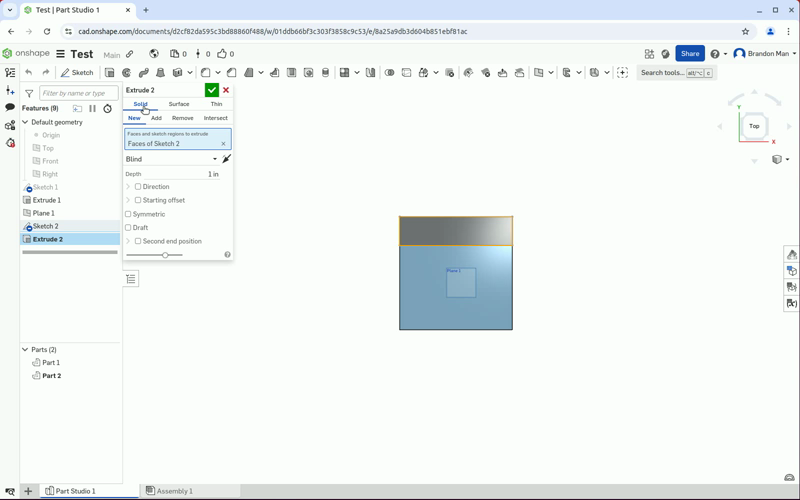
click(143, 106)
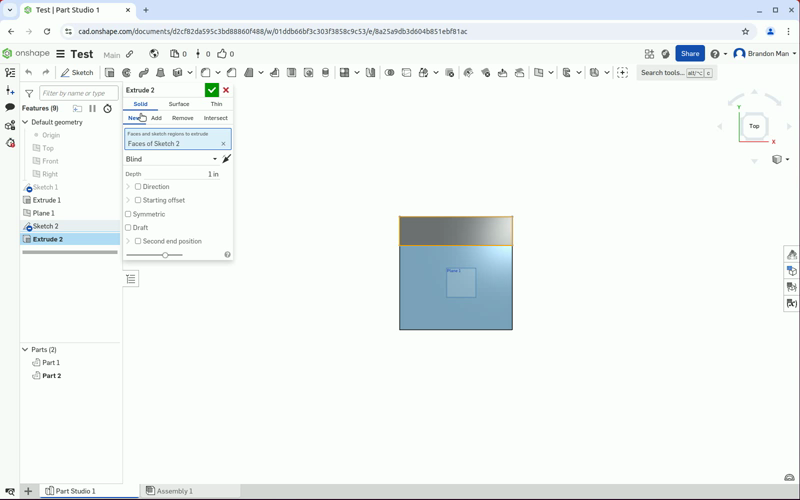
mouse_move(137, 120)
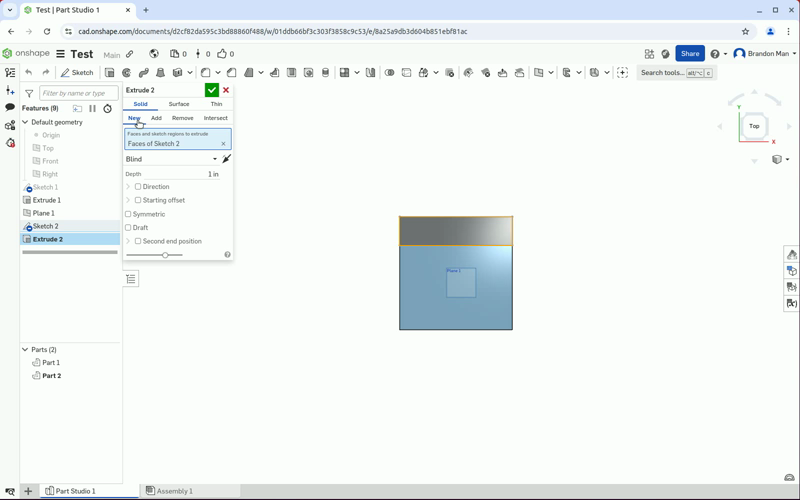
click(137, 120)
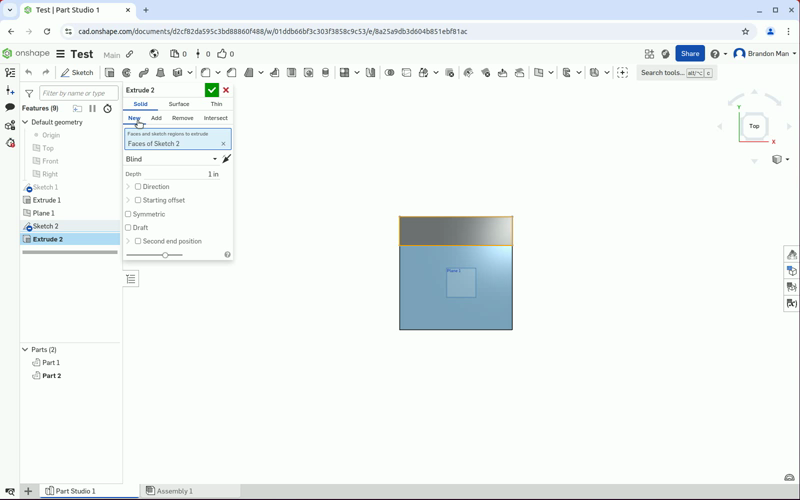
key(tab, 4)
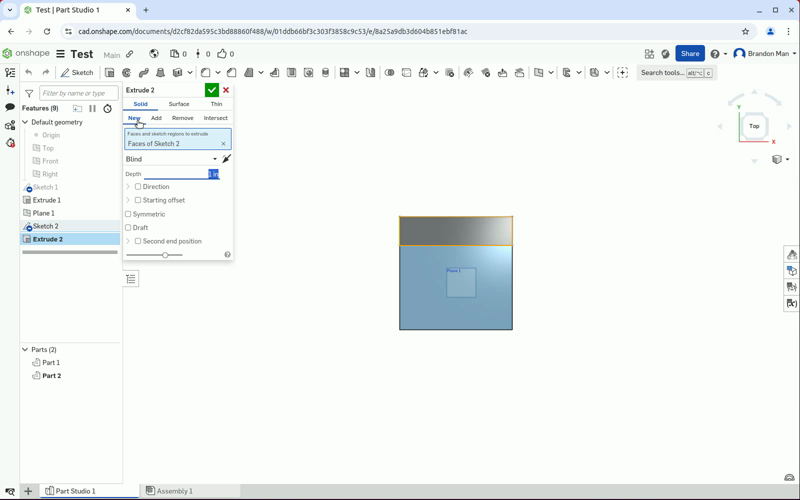
text(17.331)
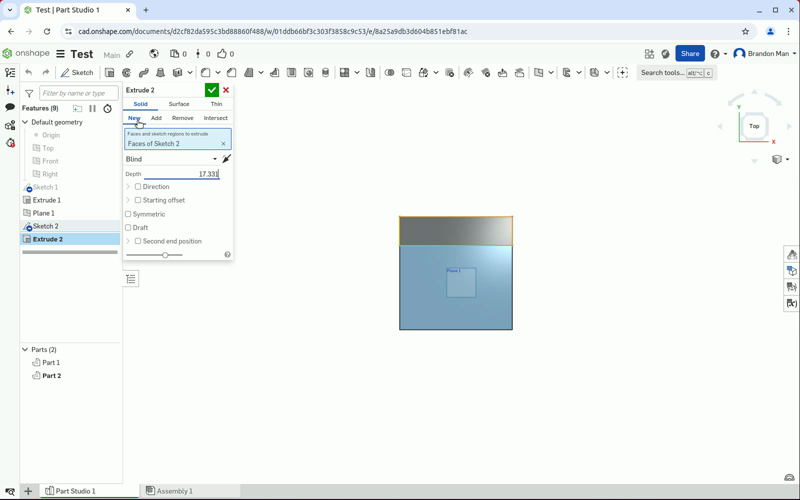
key(enter)
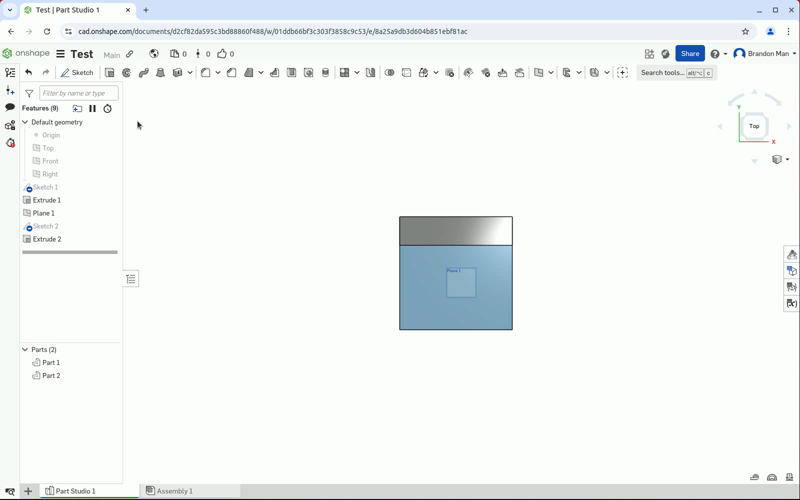
key(shift+h)
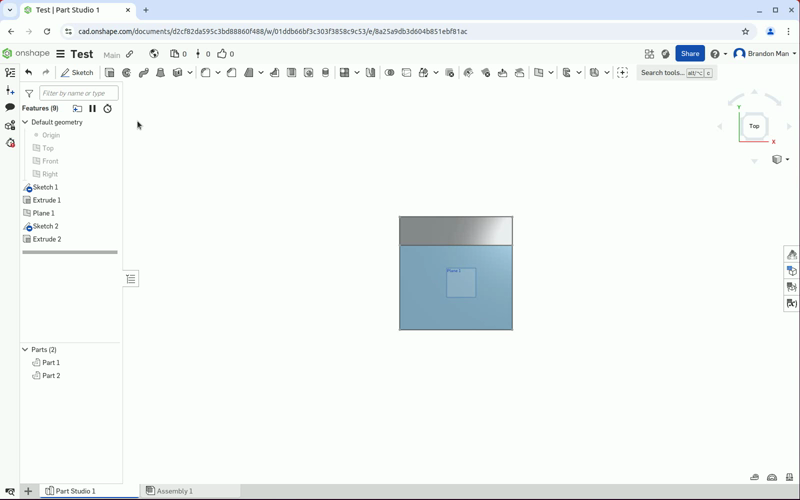
key(shift+h)
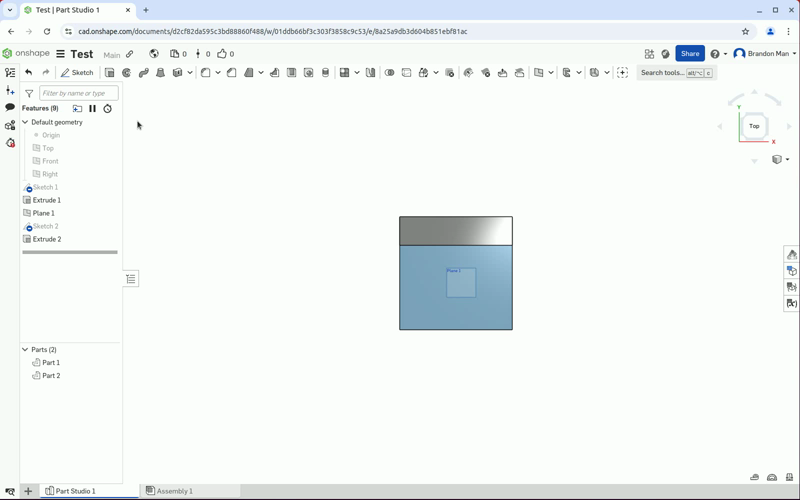
mouse_move(73, 189)
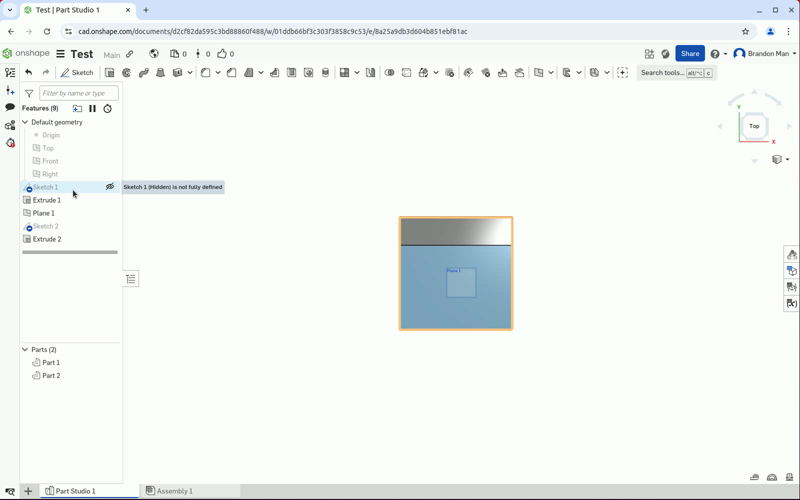
click(73, 189)
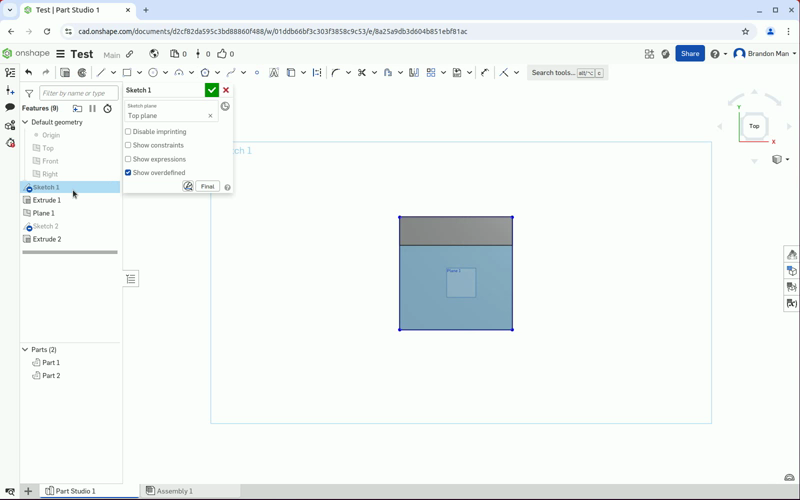
mouse_move(229, 92)
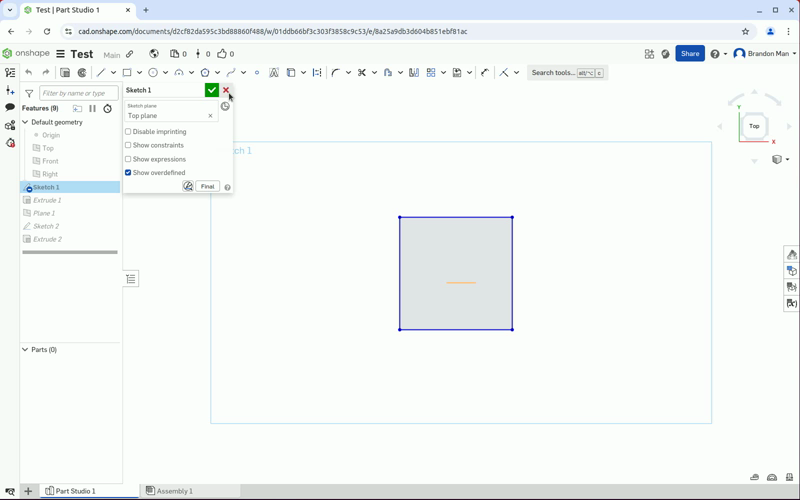
click(229, 92)
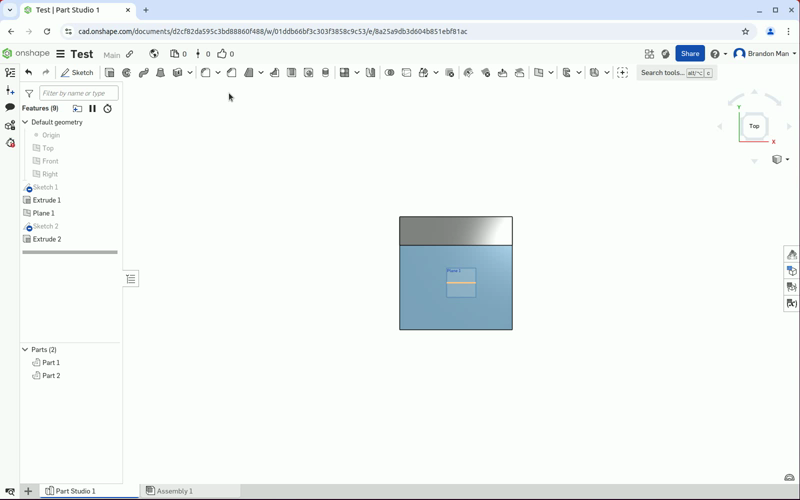
mouse_move(73, 352)
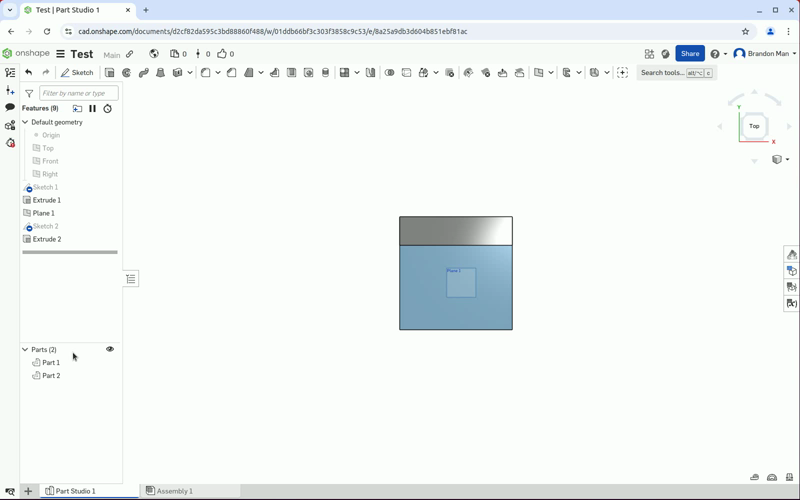
key(y)
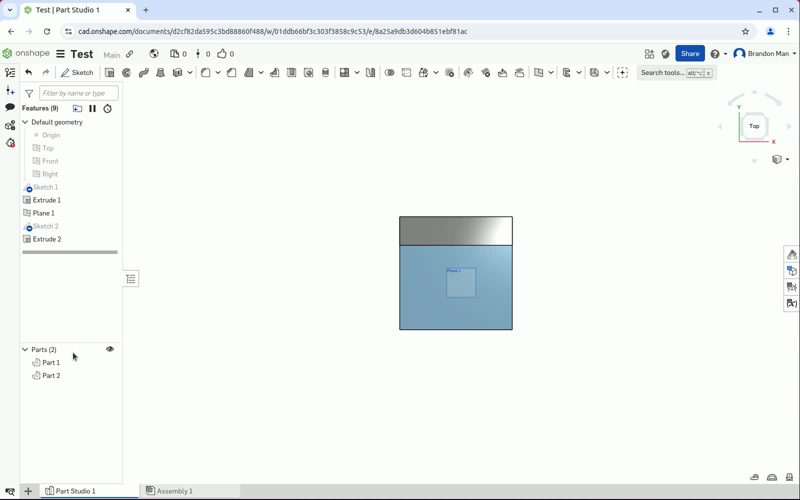
key(shift+p)
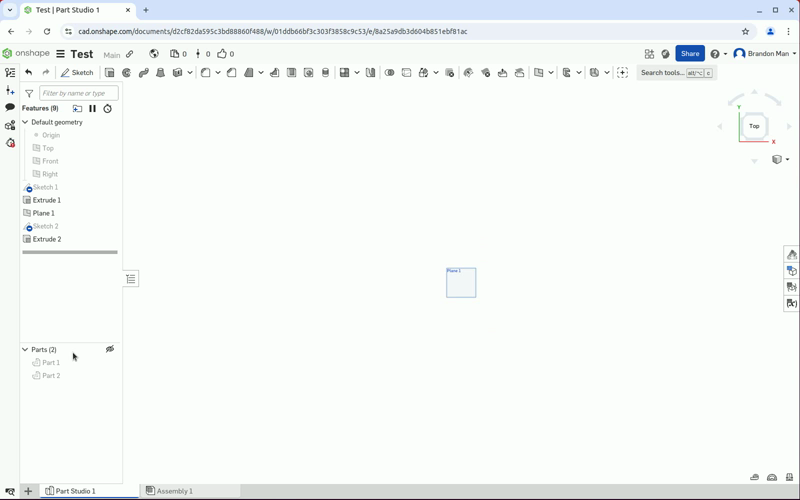
key(space)
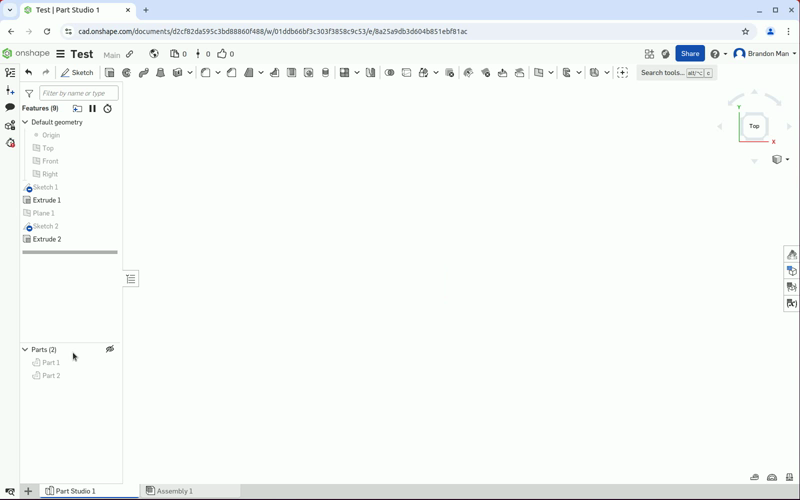
key_down(shift)
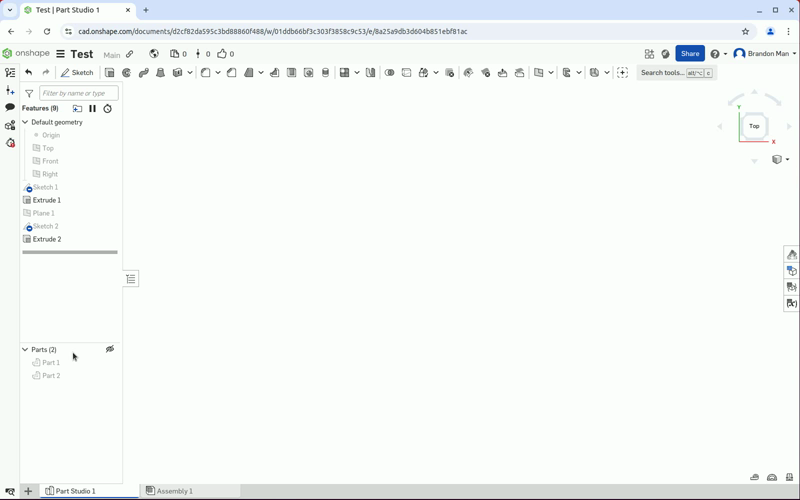
key(up)
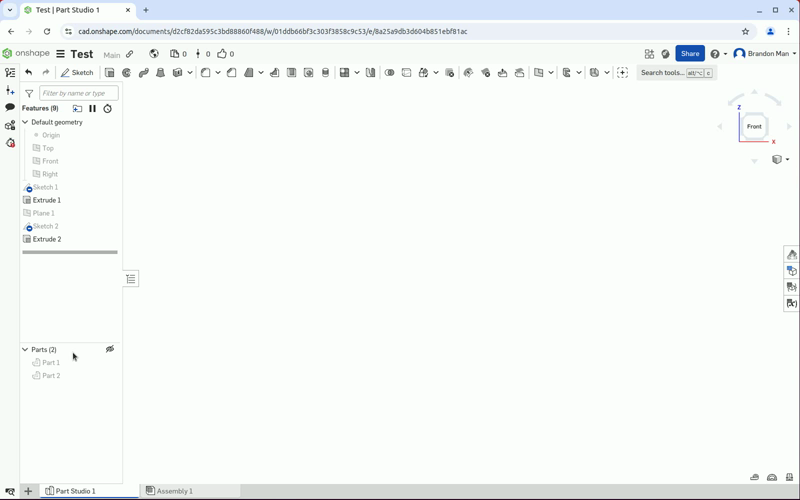
key_up(shift)
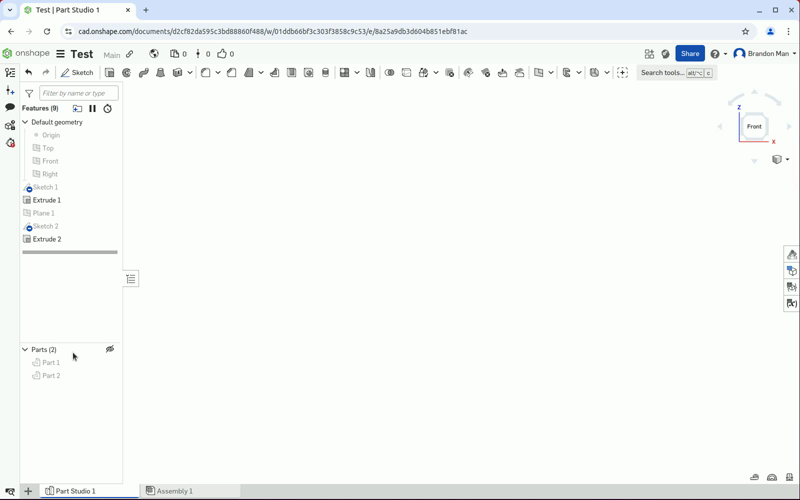
mouse_move(73, 352)
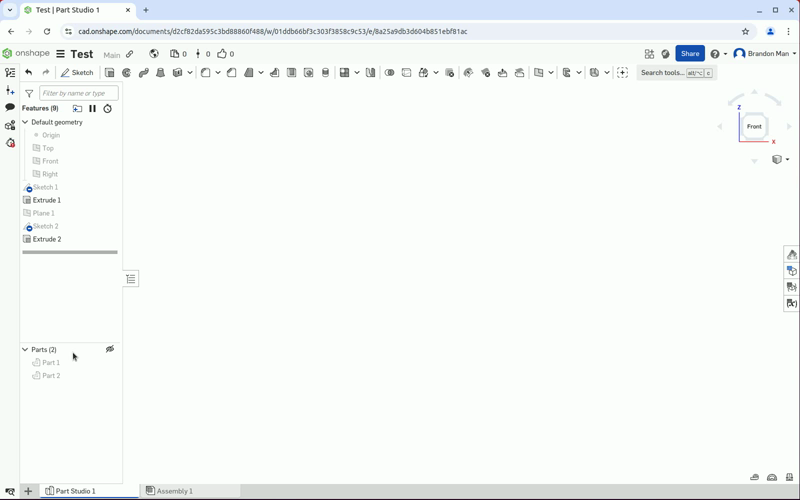
key(shift+y)
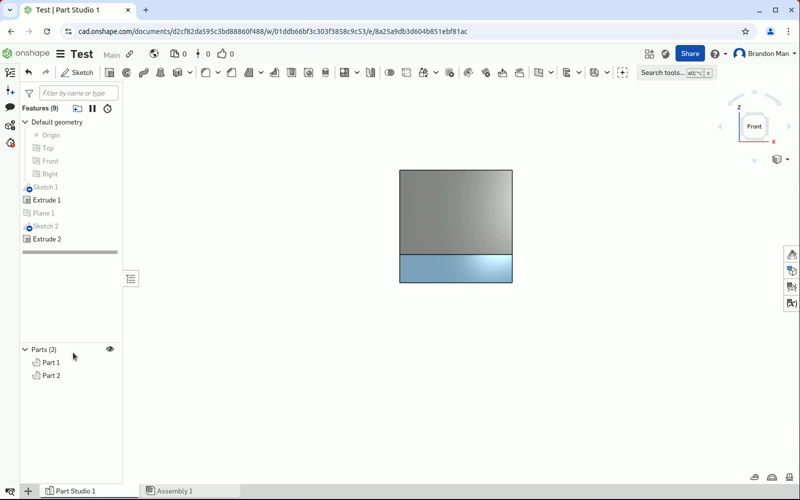
mouse_move(541, 75)
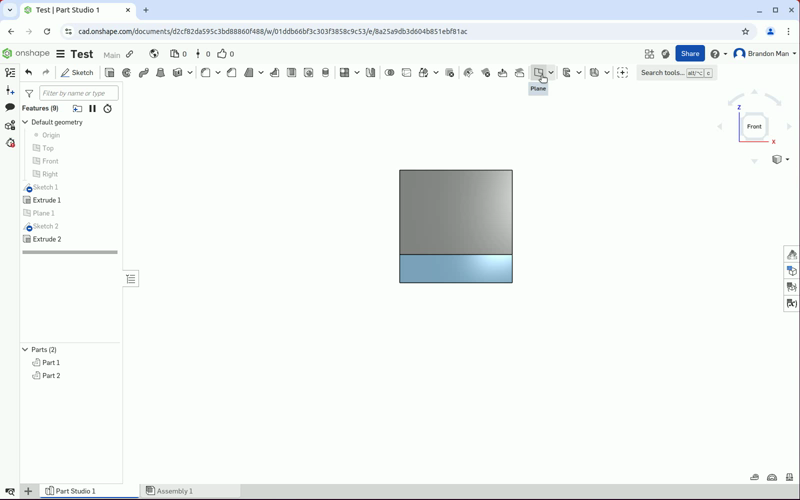
click(541, 75)
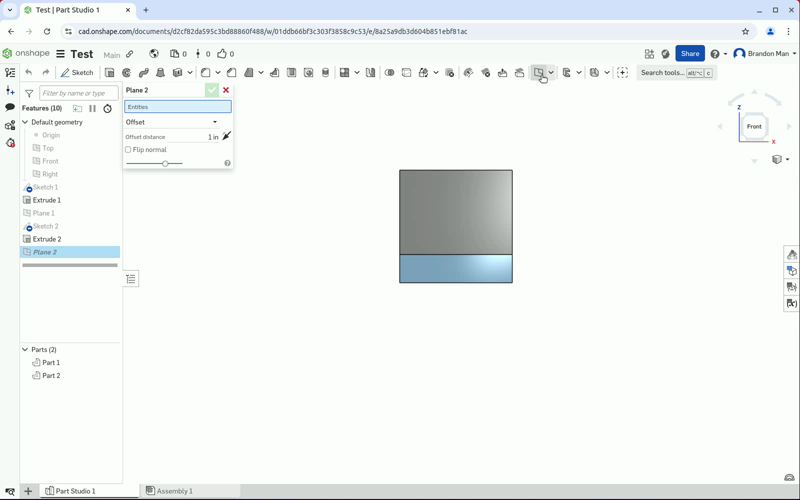
mouse_move(73, 163)
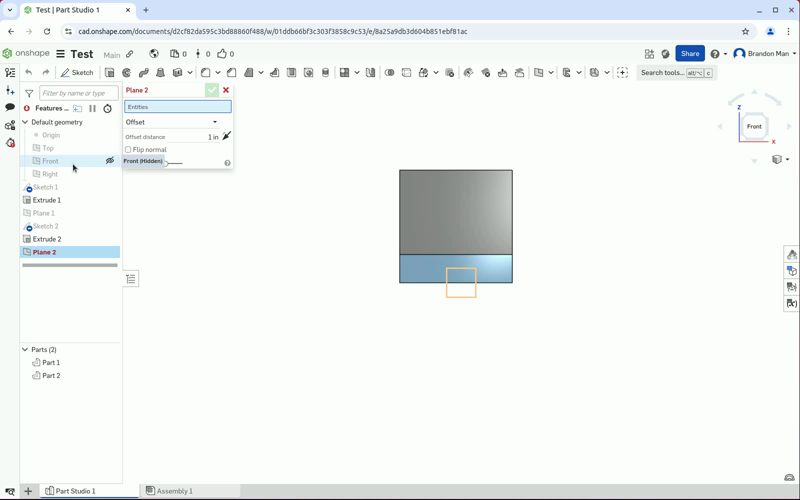
click(73, 163)
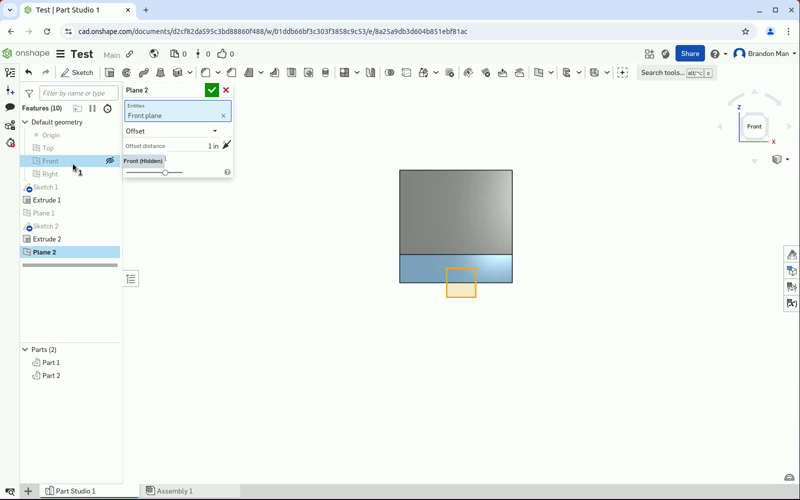
key(tab, 2)
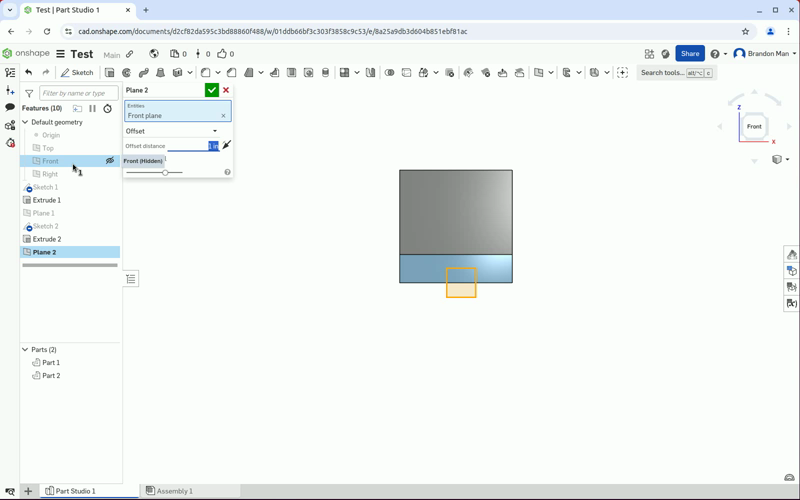
text(7.703)
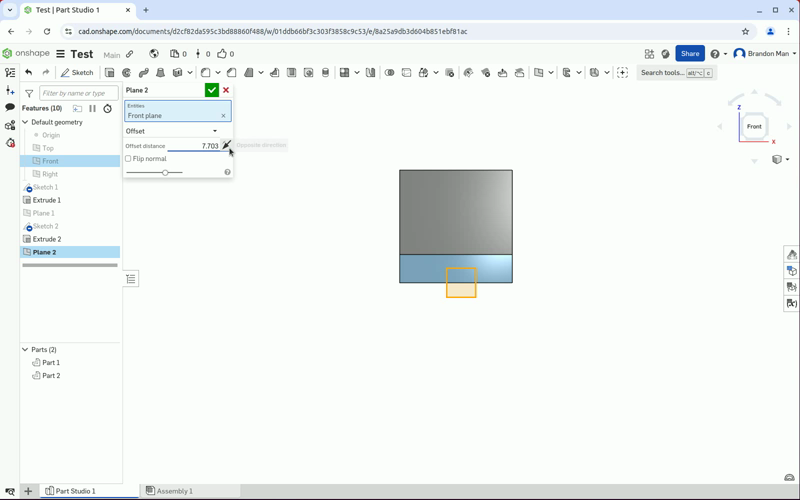
mouse_move(229, 147)
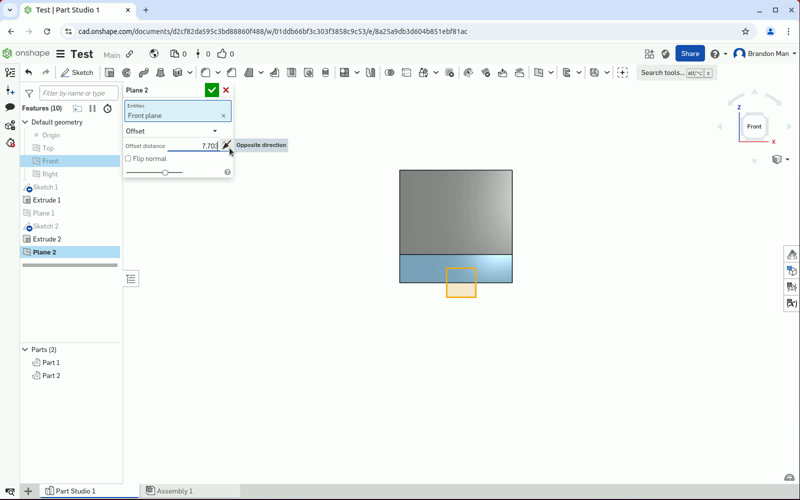
click(229, 147)
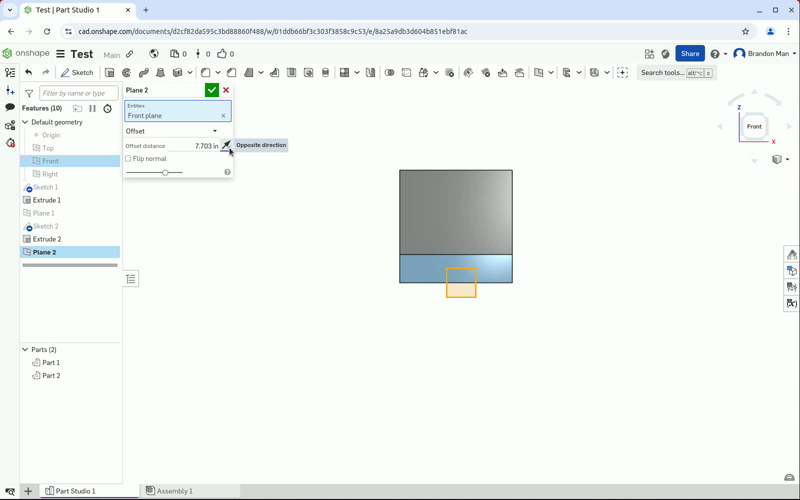
key(enter, 2)
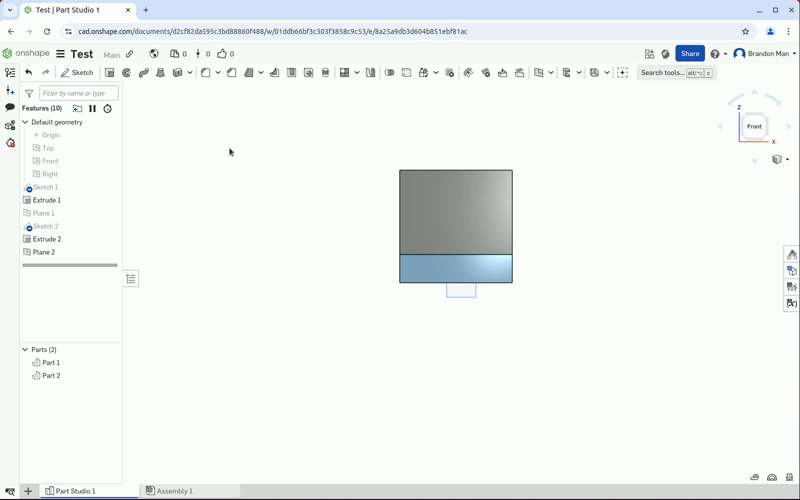
key(shift+s)
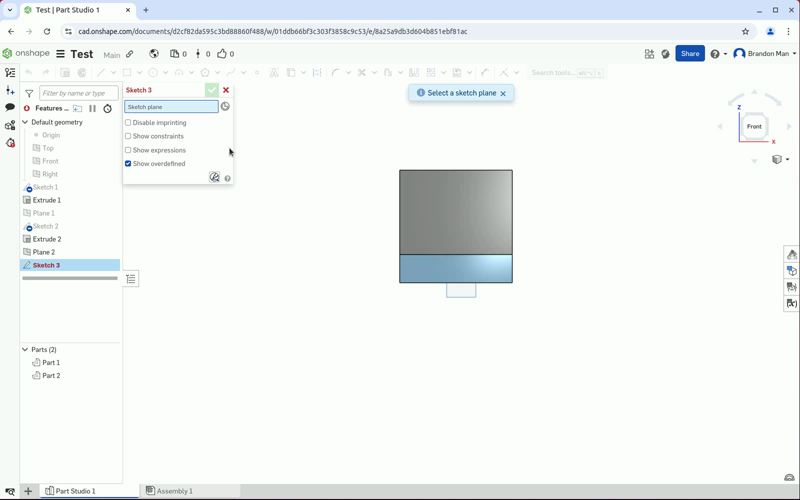
mouse_move(73, 254)
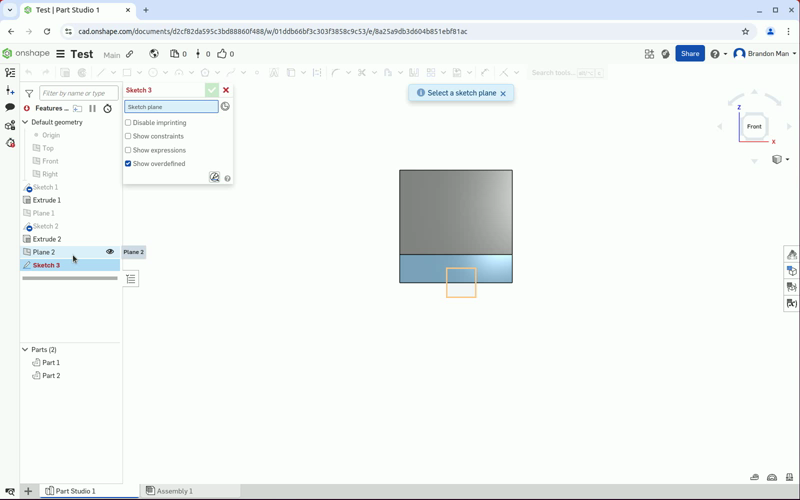
click(73, 254)
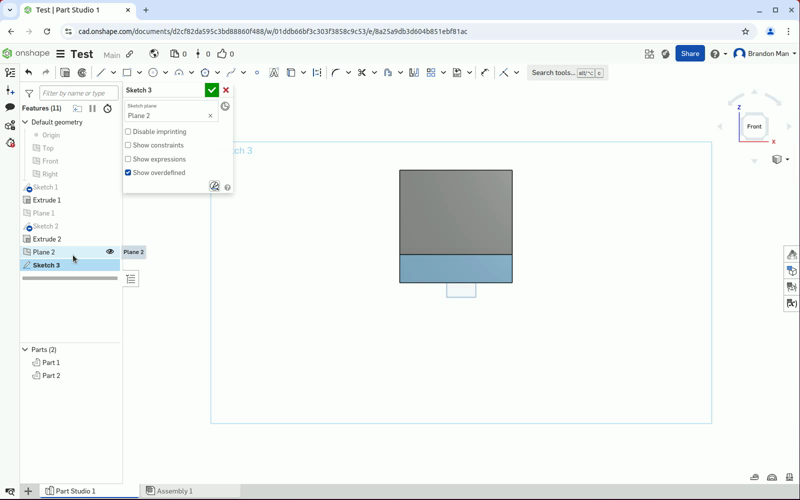
mouse_move(73, 352)
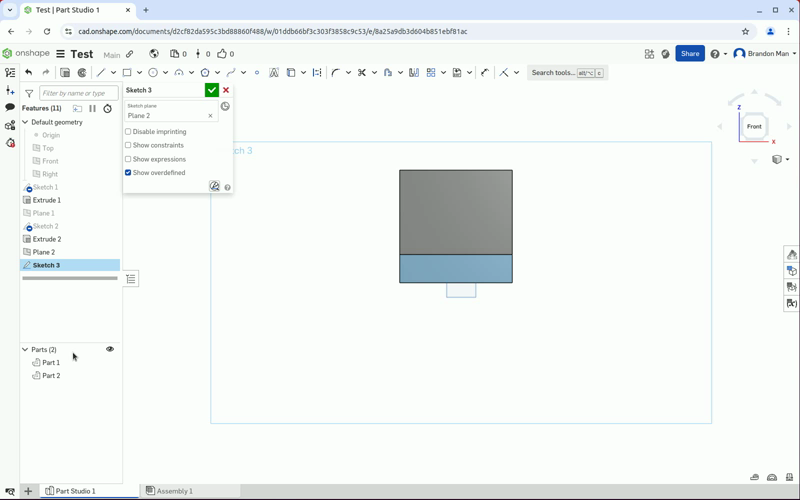
key(y)
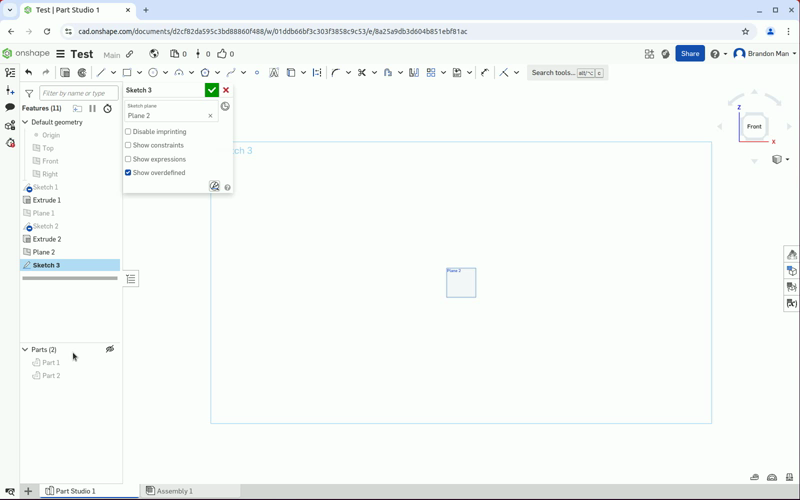
key(c)
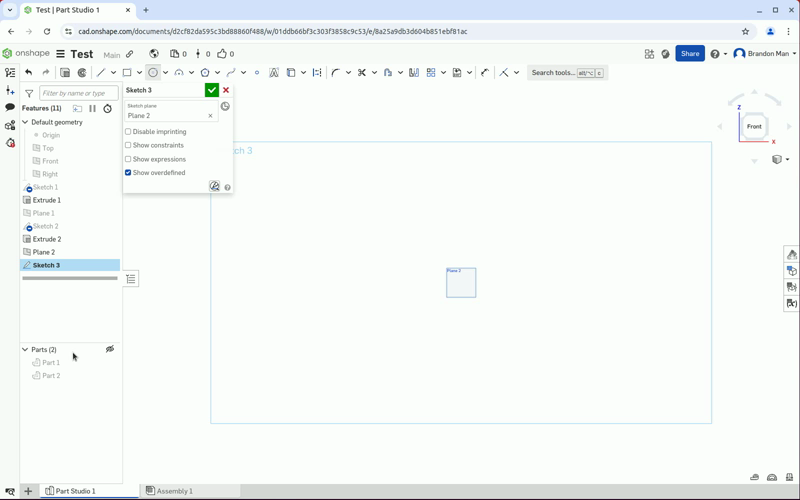
key_down(shift)
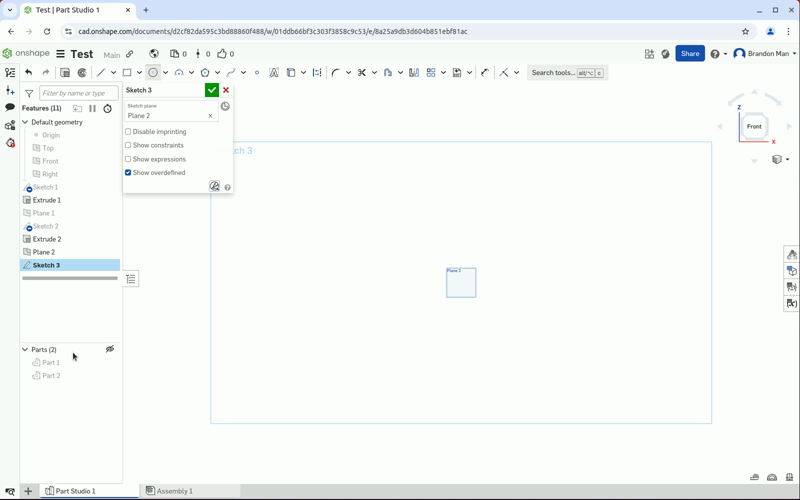
mouse_move(456, 212)
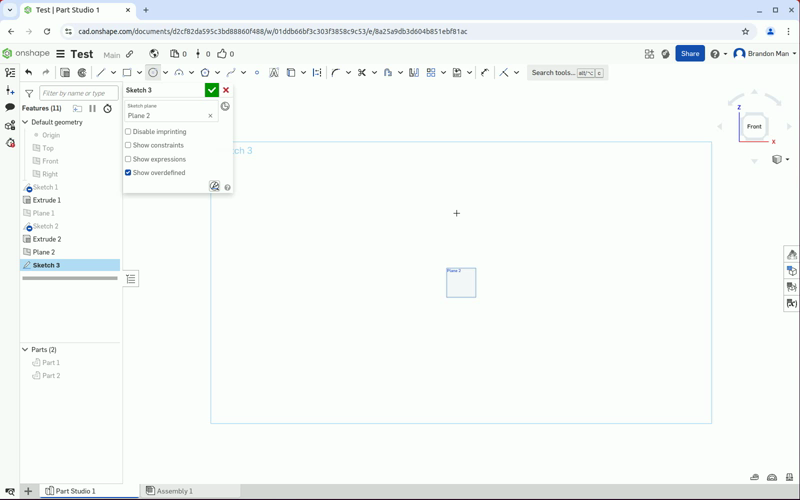
click(456, 212)
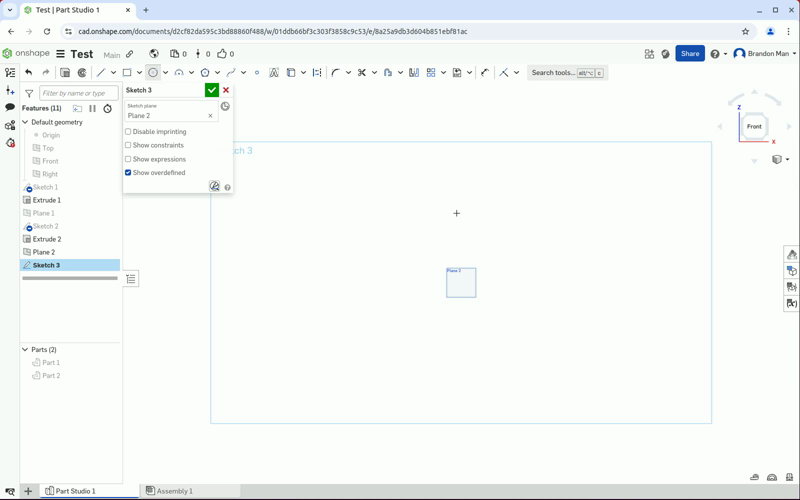
key_up(shift)
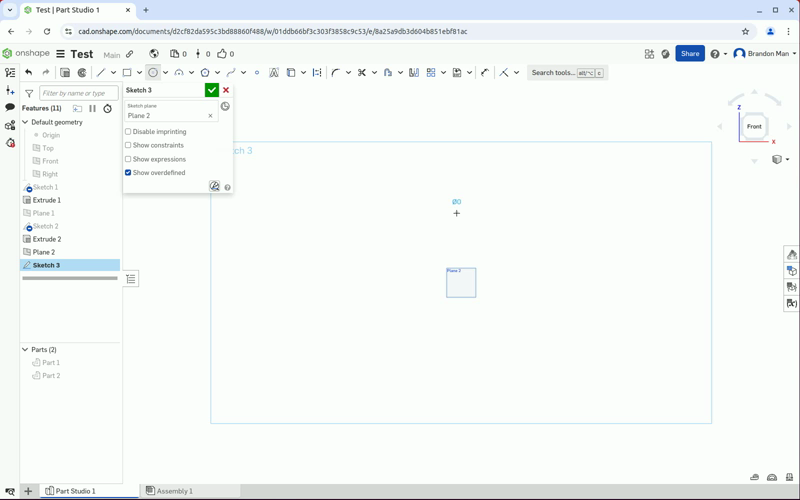
mouse_move(471, 212)
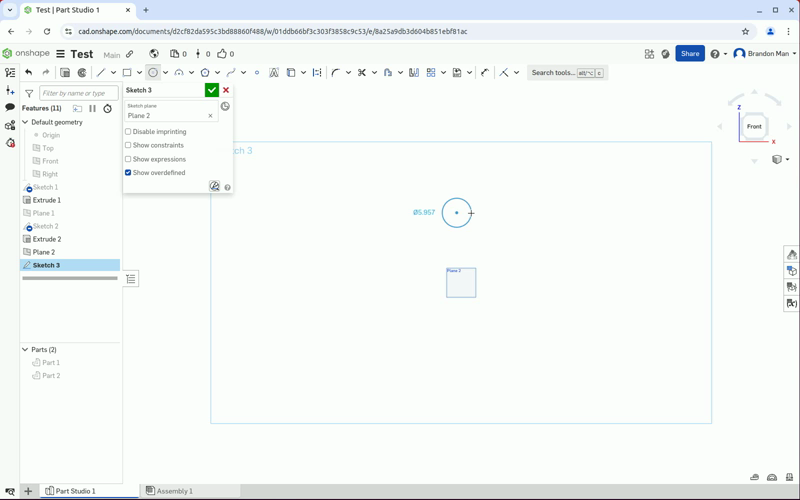
click(471, 212)
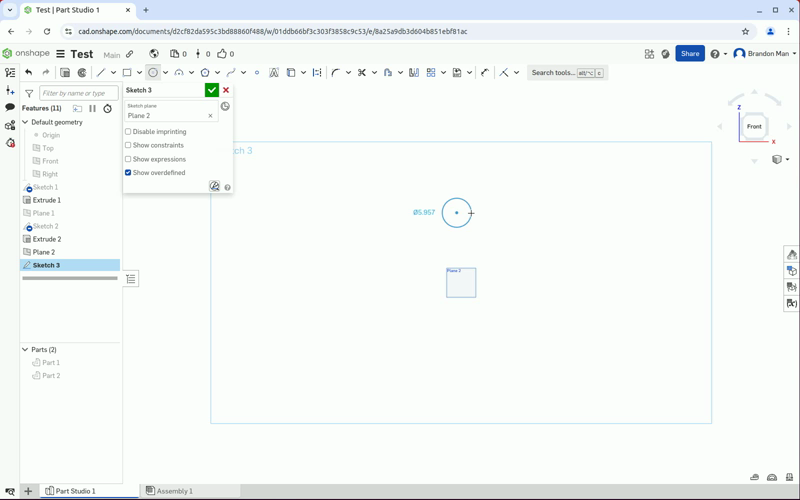
key(esc)
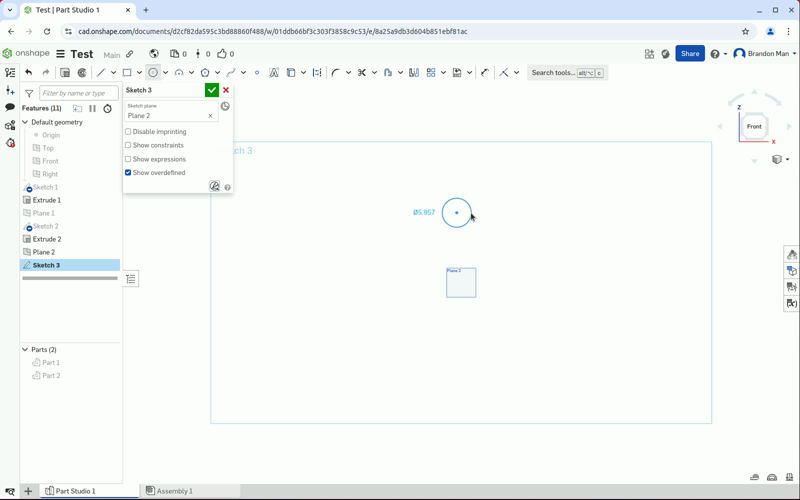
mouse_move(466, 202)
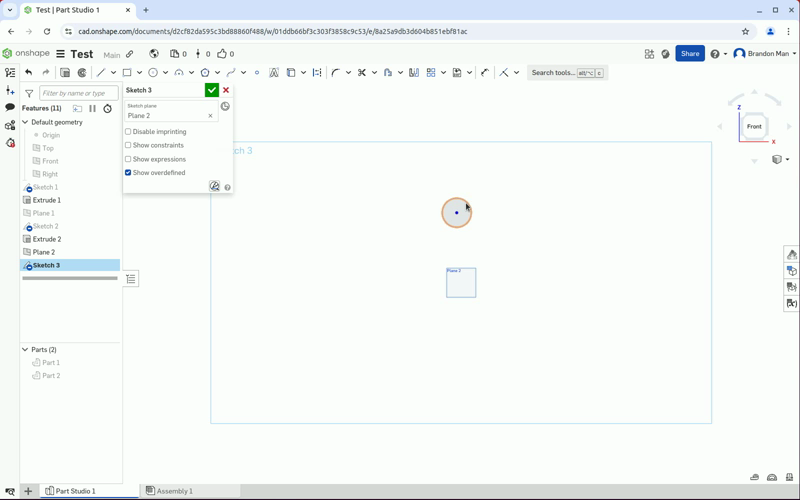
scroll(6)
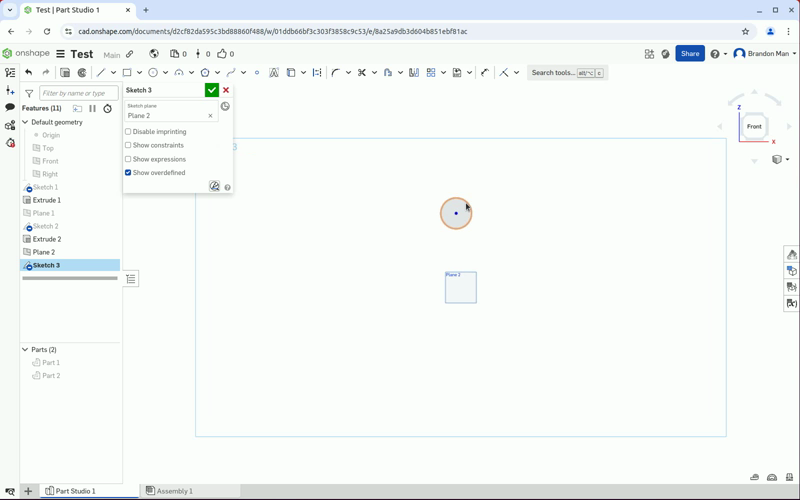
scroll(6)
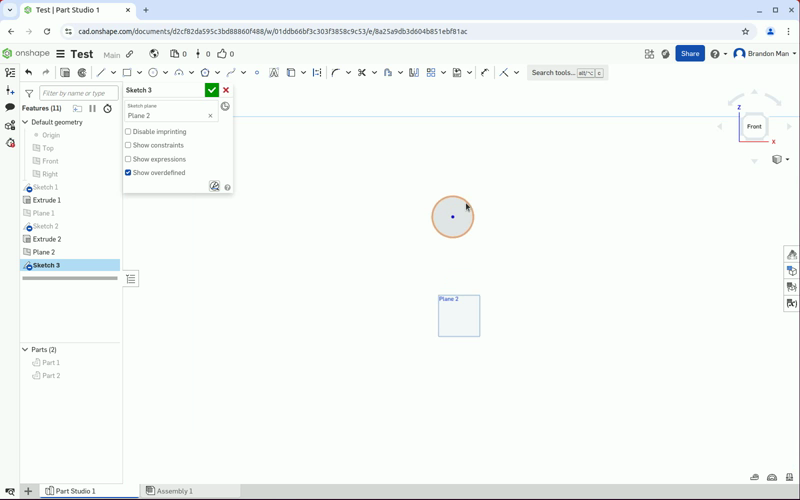
scroll(6)
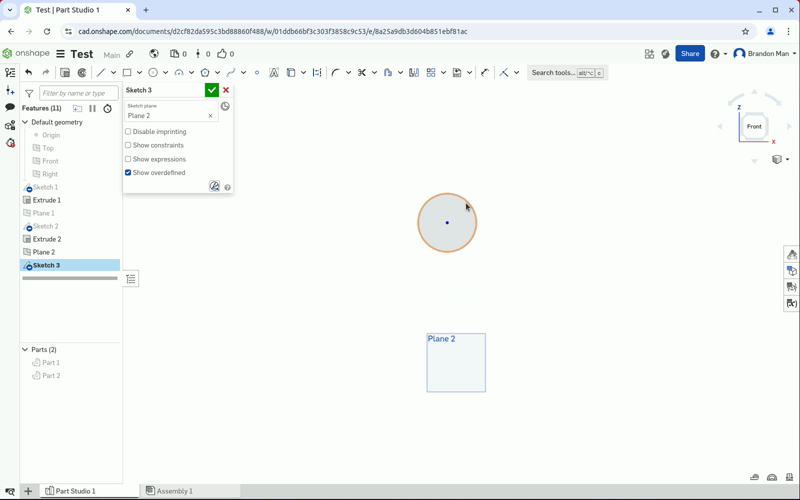
scroll(6)
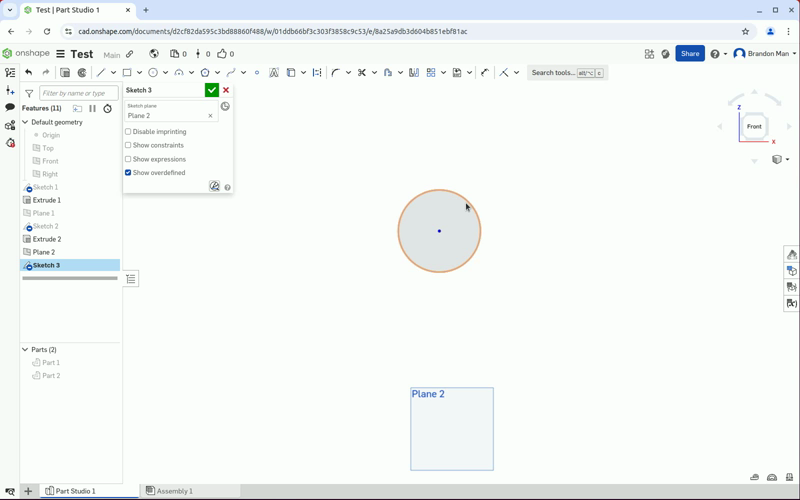
scroll(6)
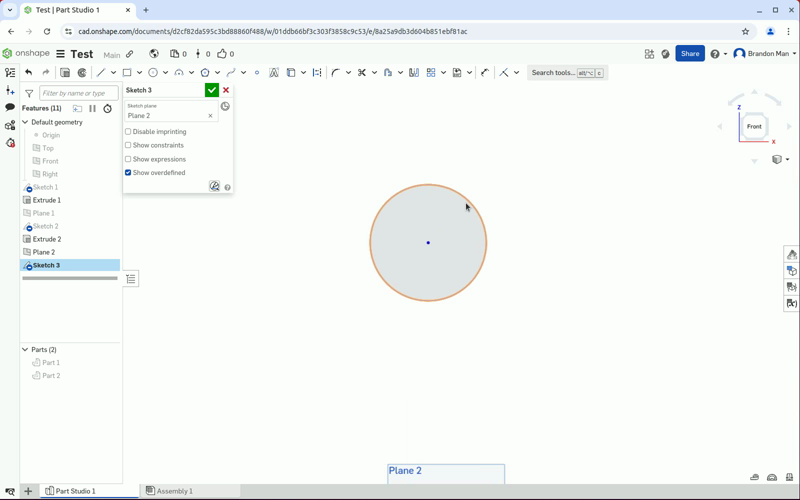
scroll(6)
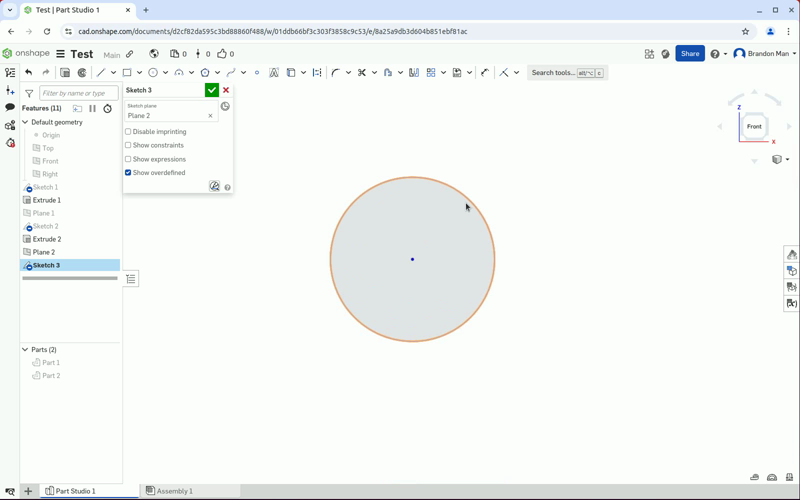
scroll(6)
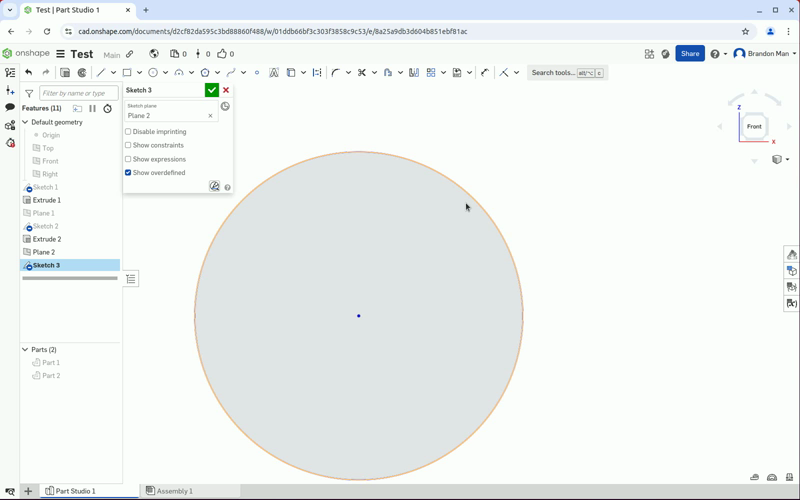
click(466, 202)
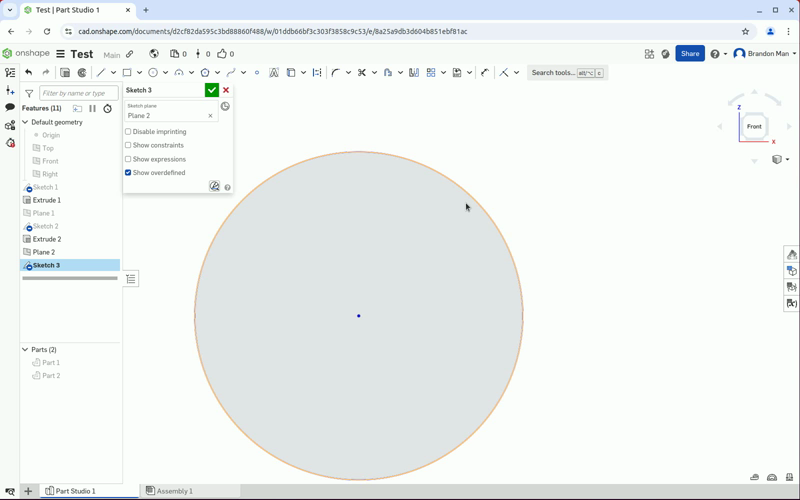
scroll(-6)
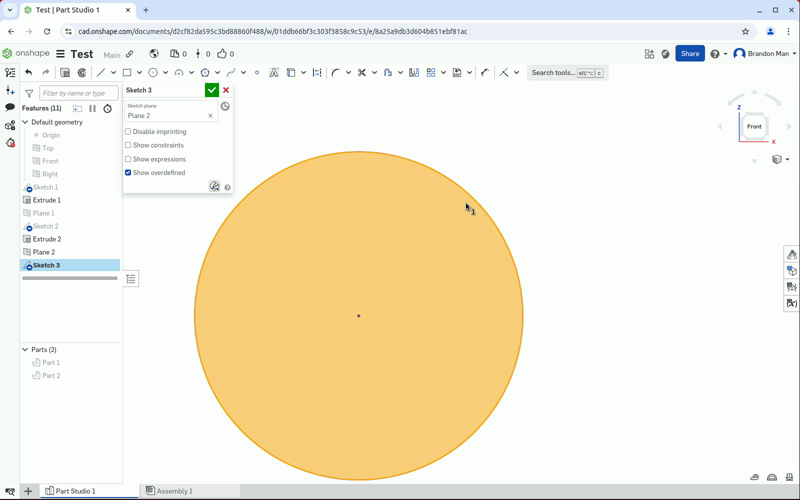
scroll(-6)
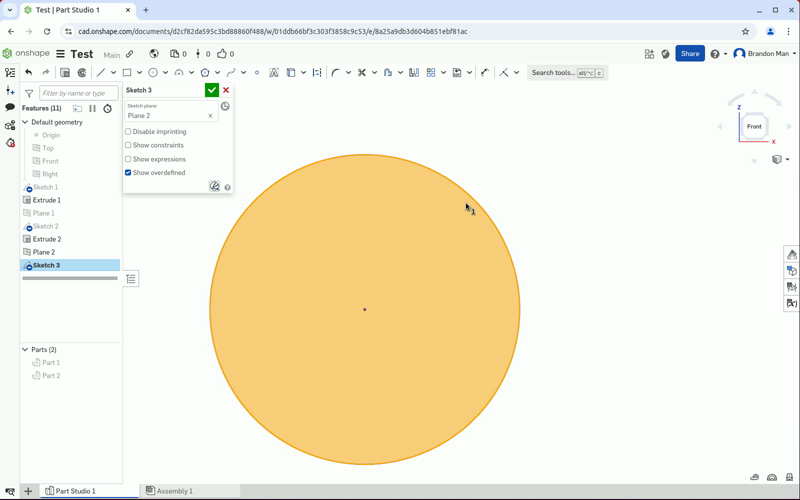
scroll(-6)
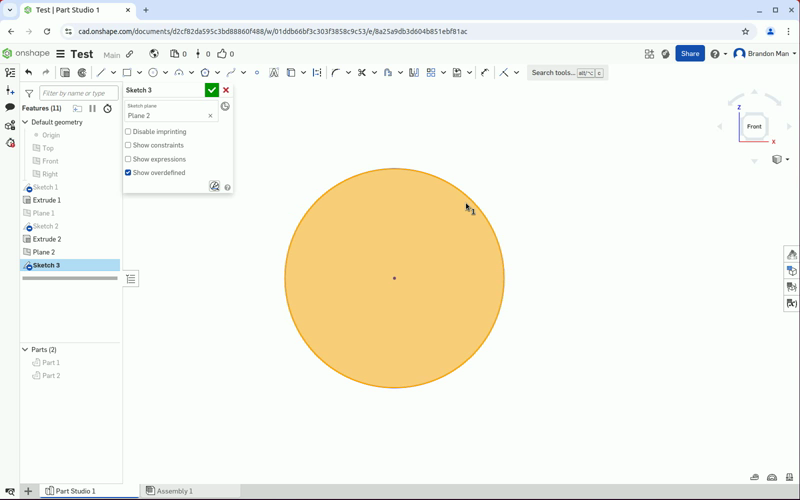
scroll(-6)
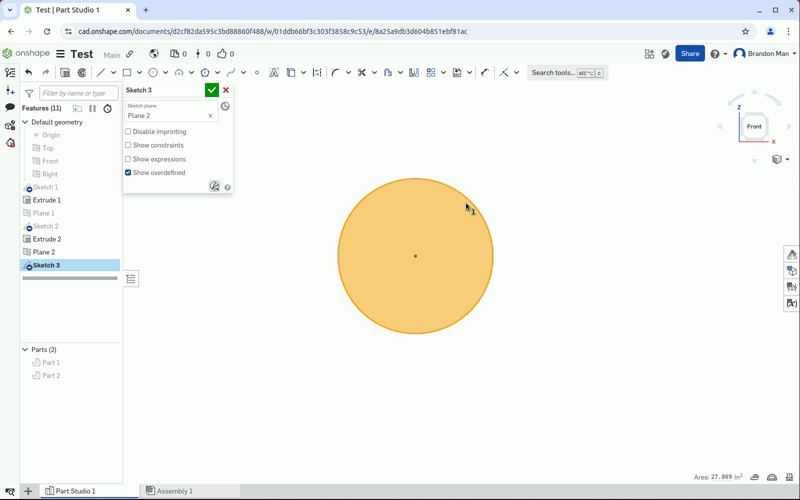
scroll(-6)
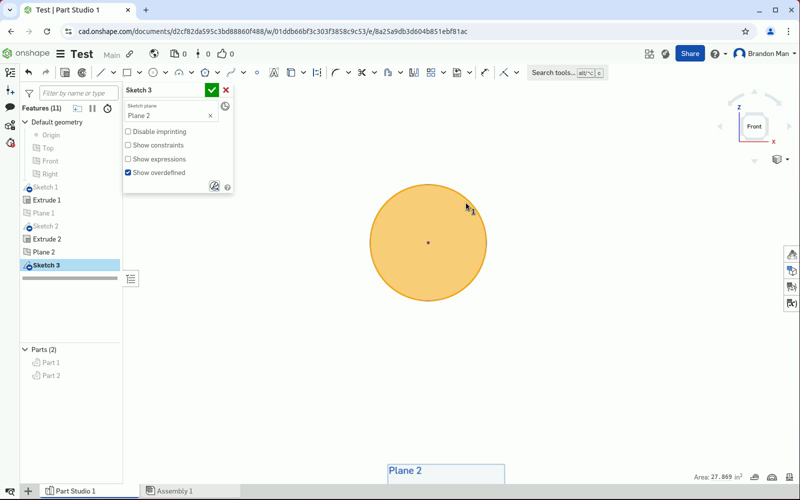
scroll(-6)
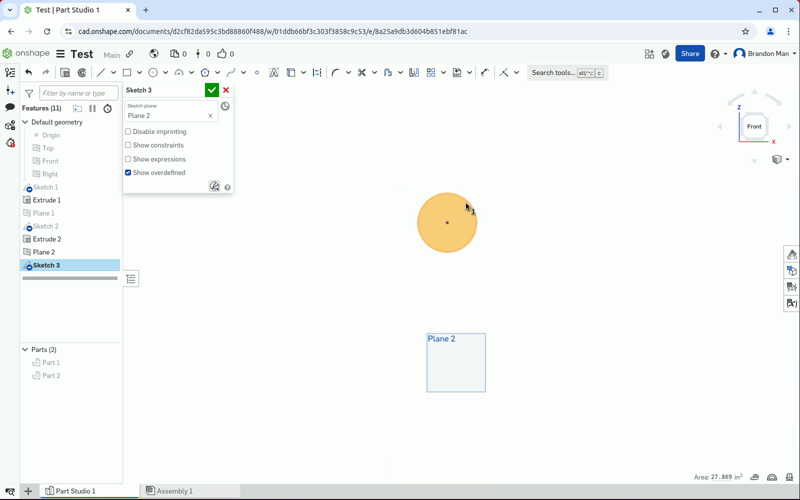
scroll(-6)
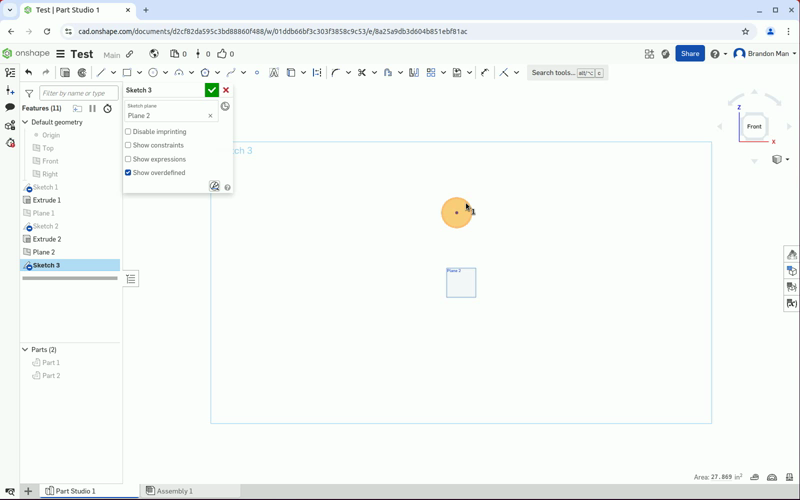
mouse_move(73, 352)
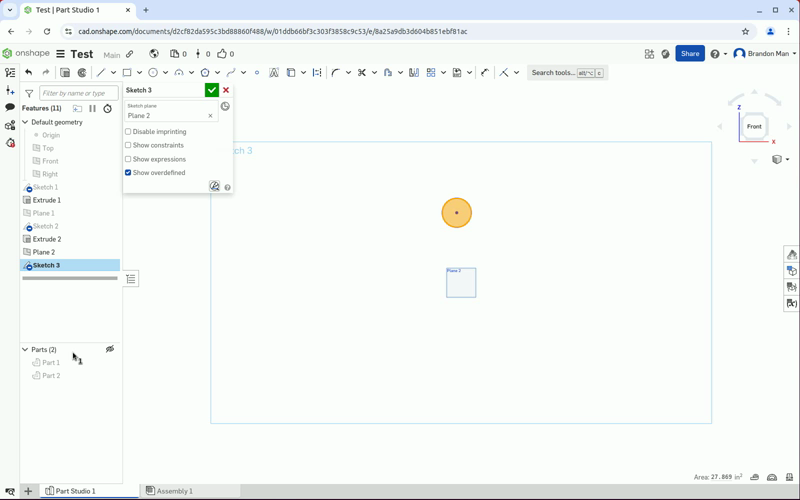
key(shift+y)
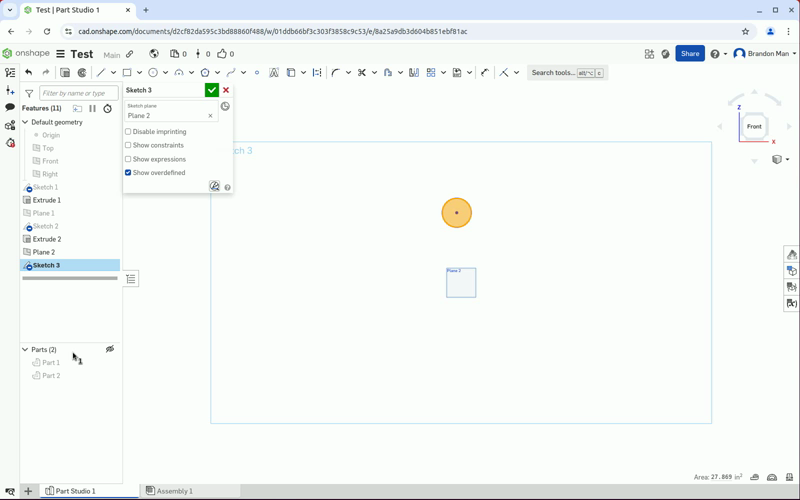
key(shift+e)
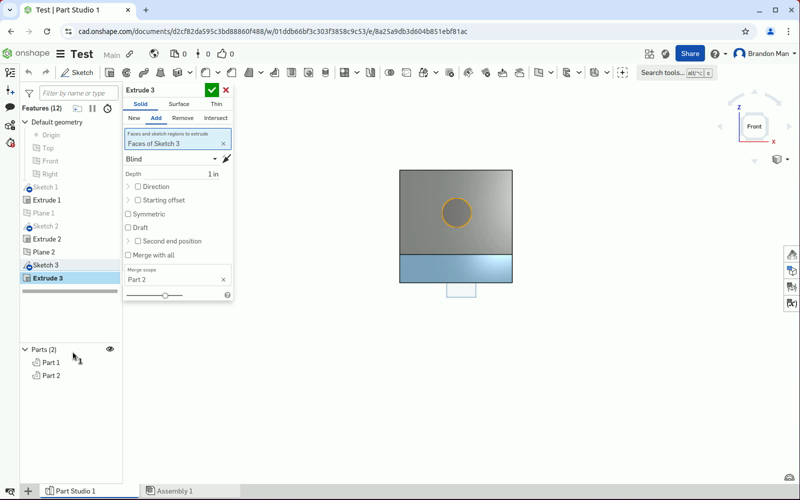
mouse_move(143, 106)
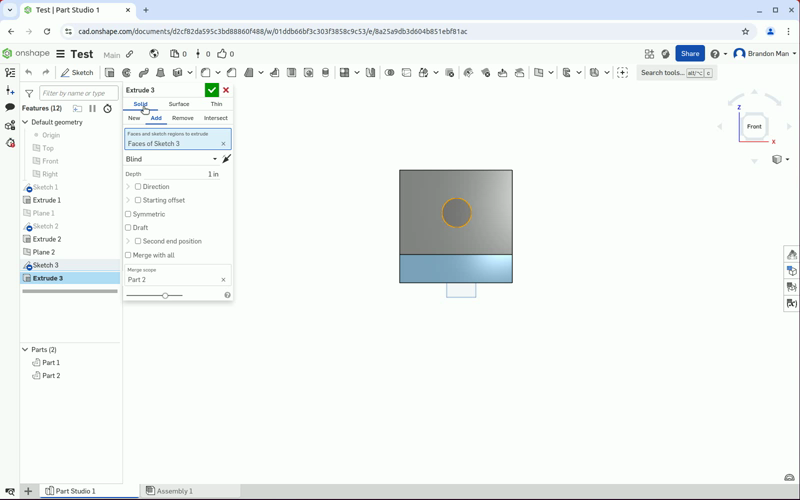
click(143, 106)
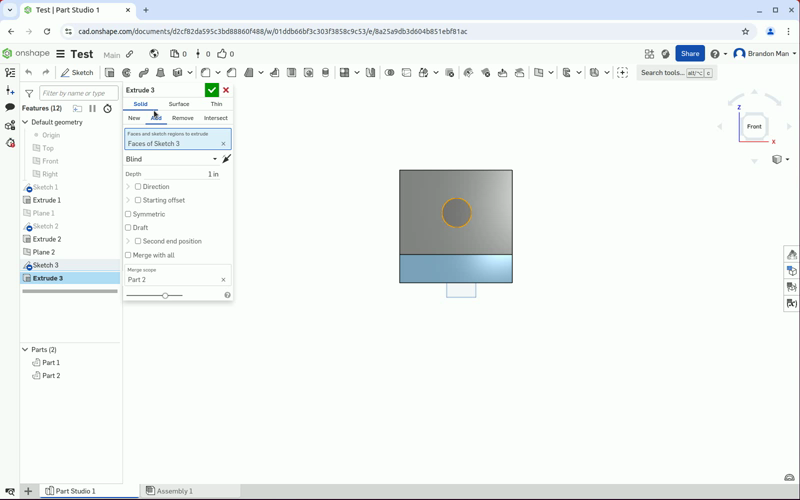
mouse_move(186, 120)
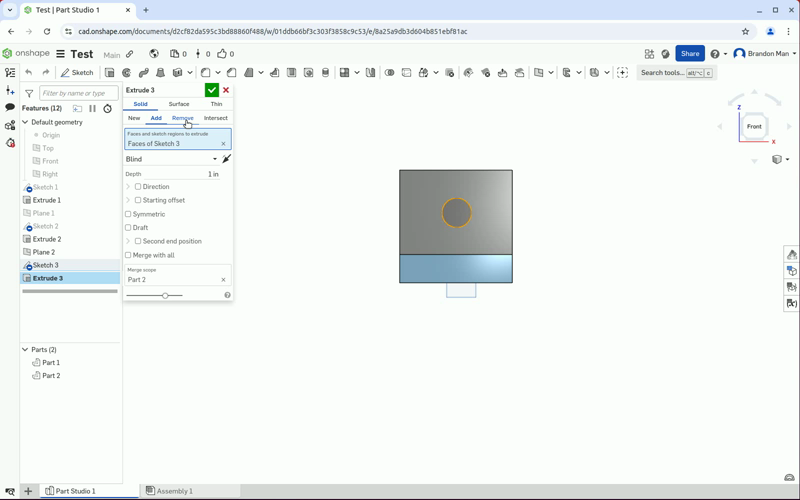
click(186, 120)
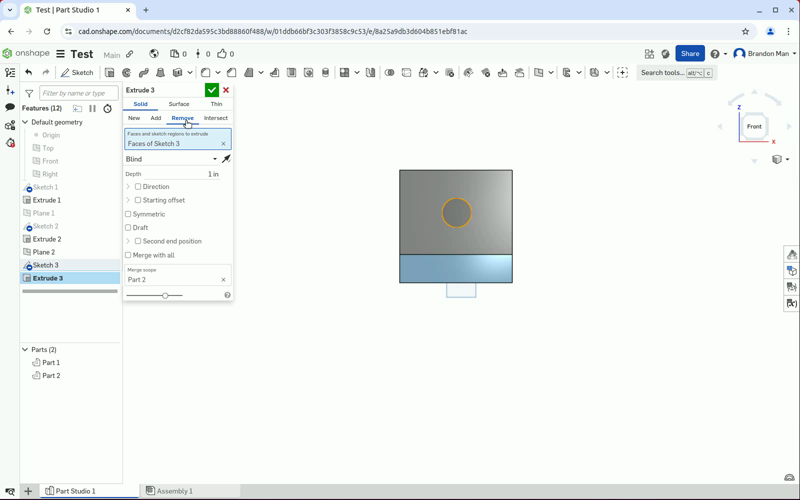
key(tab, 4)
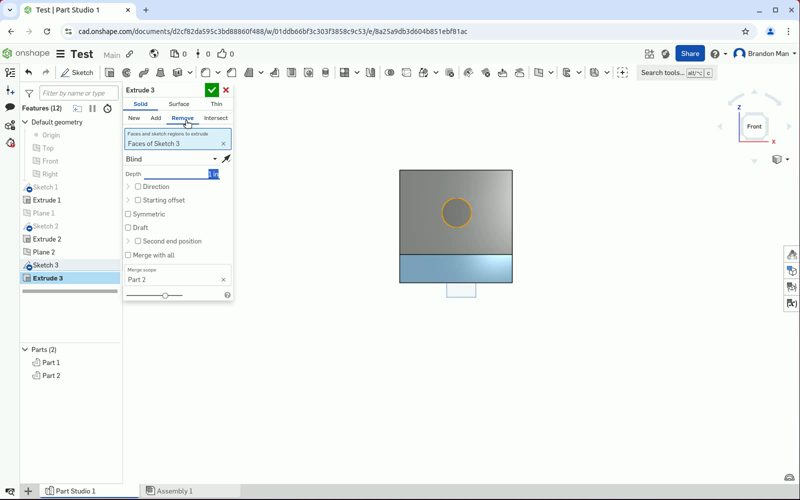
text(11.554)
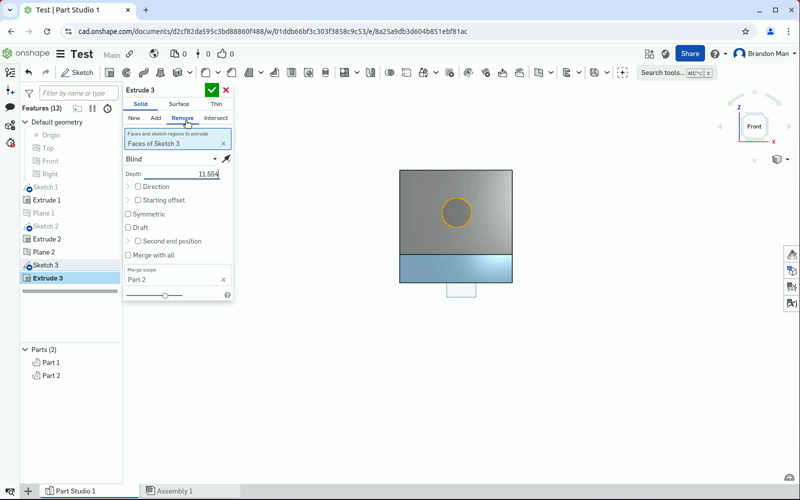
key(tab, 6)
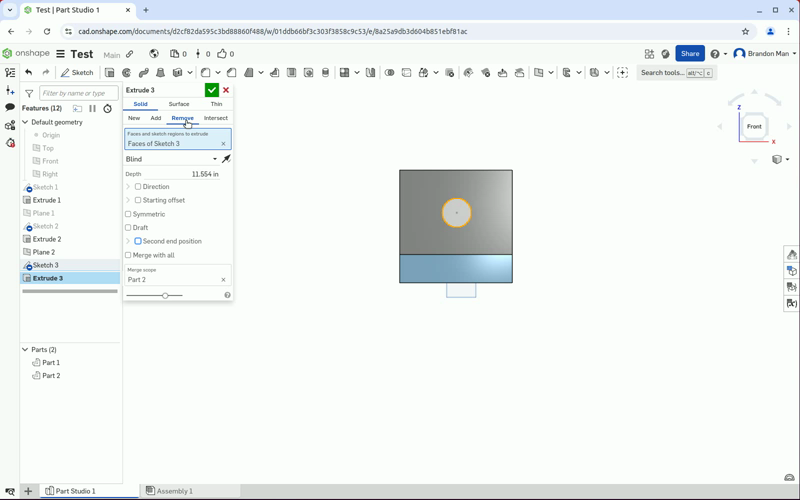
key(space)
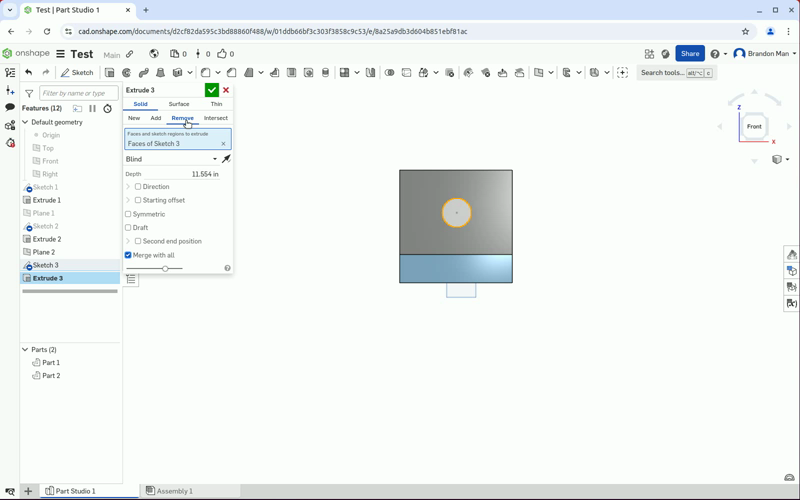
key(enter)
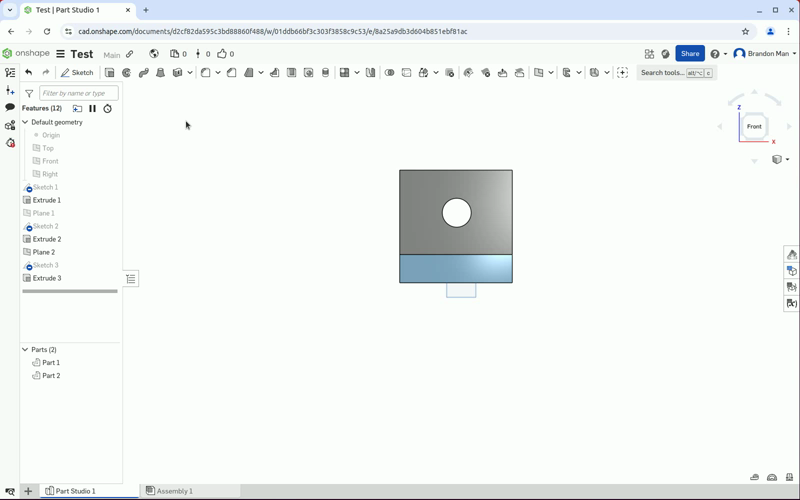
key(shift+h)
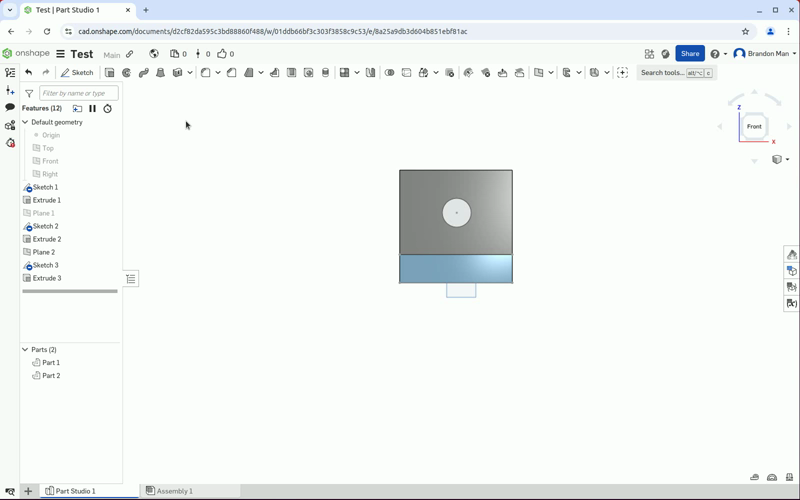
key(shift+h)
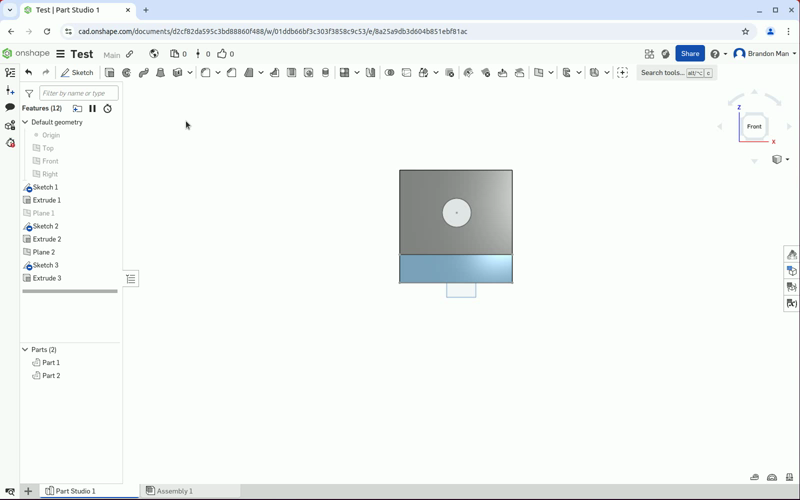
key(shift+7)
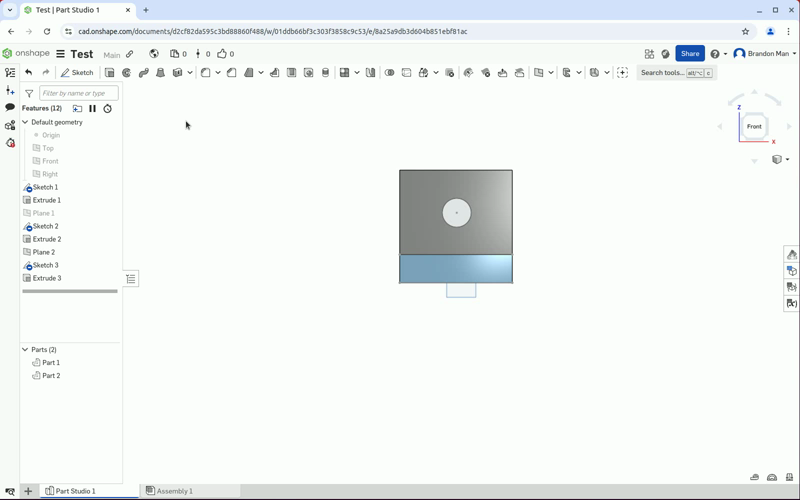
key(left, 2)
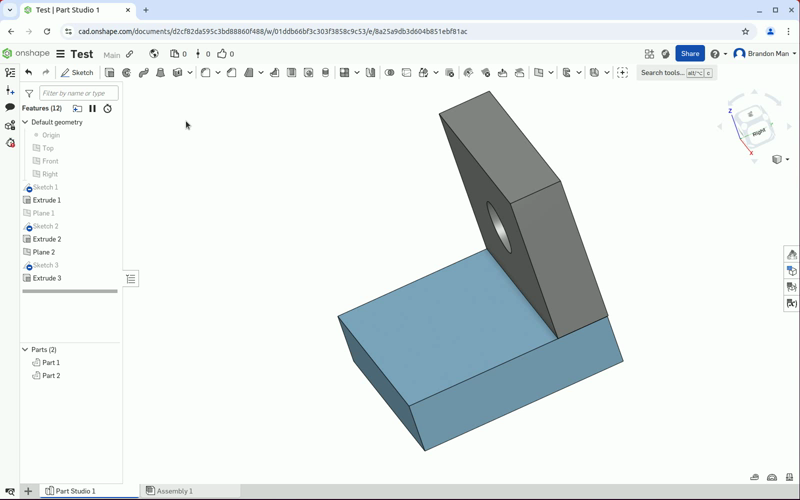
key(down, 2)
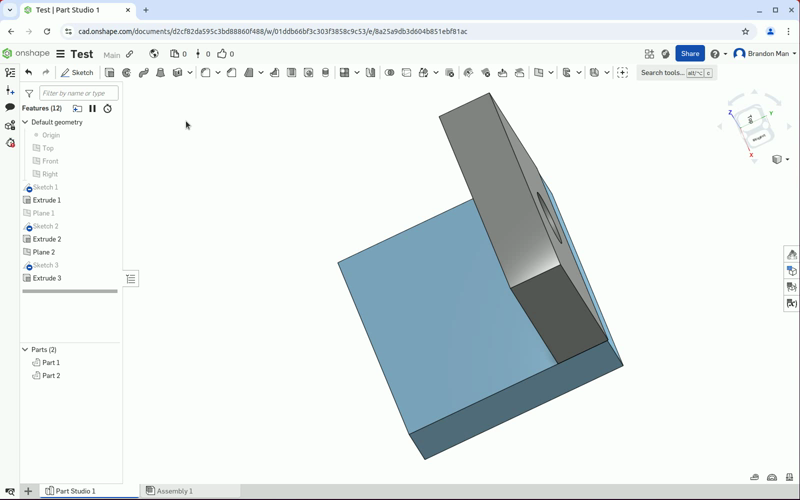
key(up, 2)
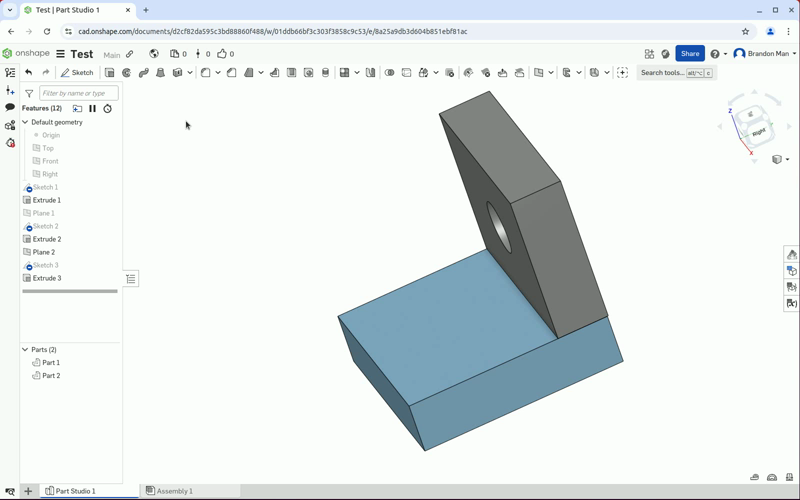
key(right, 2)
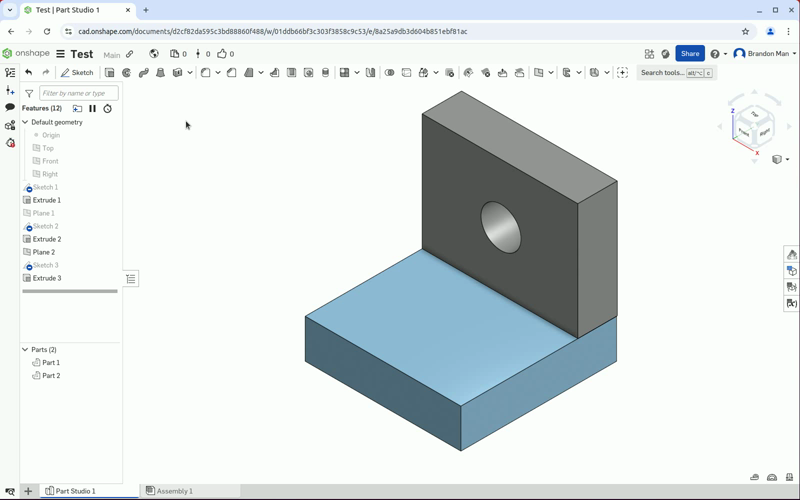
mouse_move(73, 189)
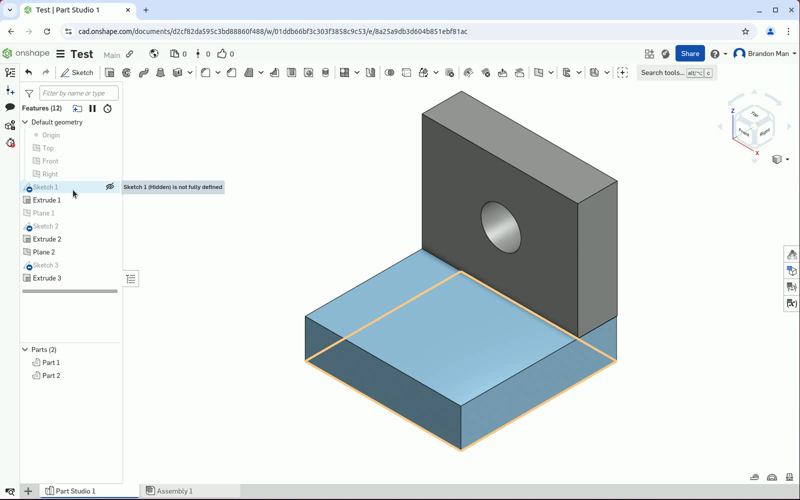
click(73, 189)